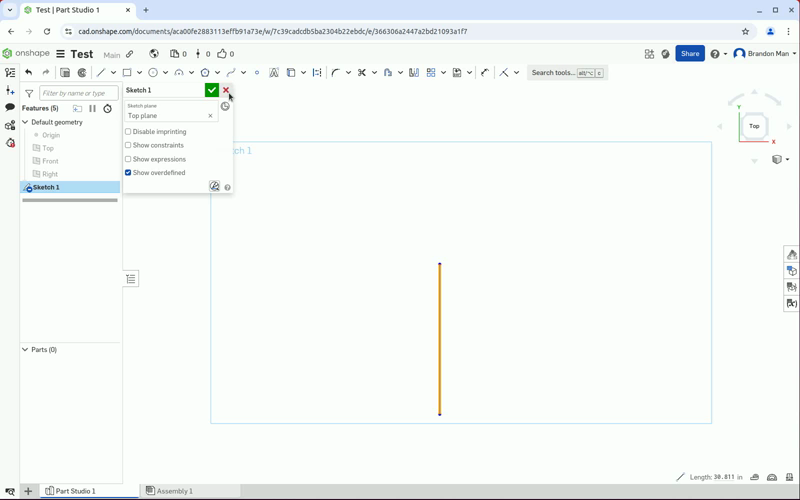
key(shift+h)
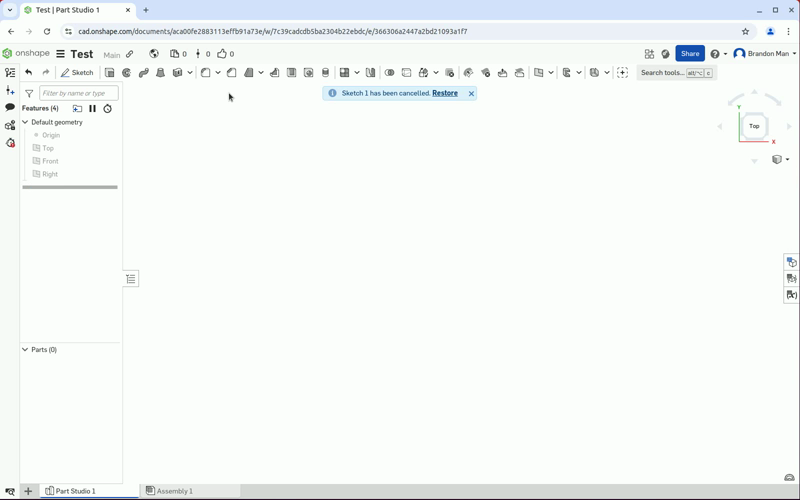
mouse_move(73, 352)
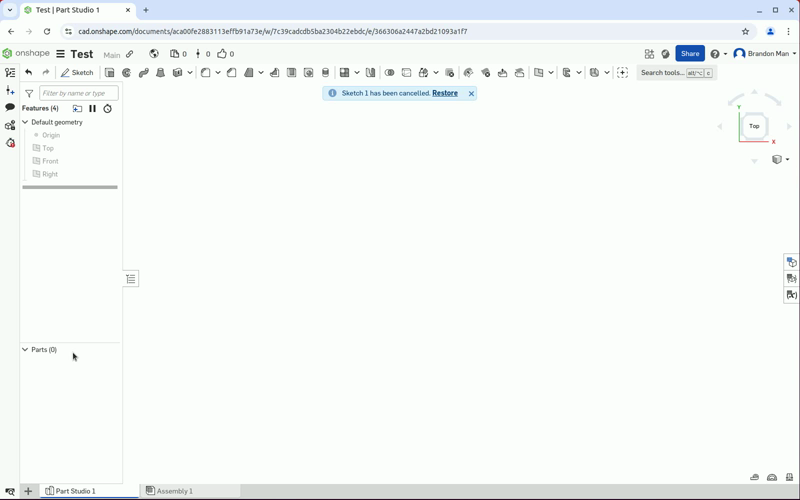
key(y)
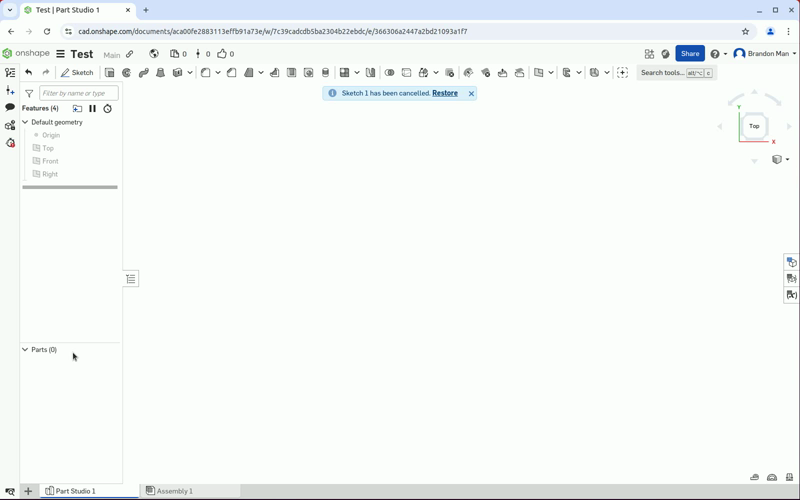
key(shift+p)
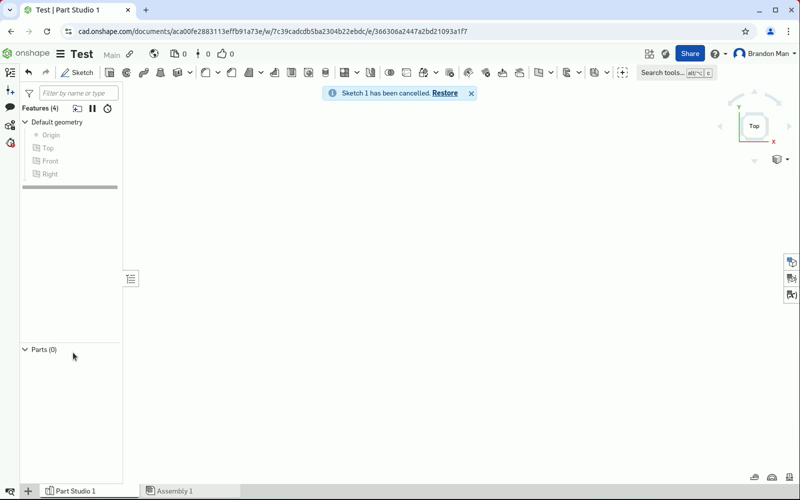
key(space)
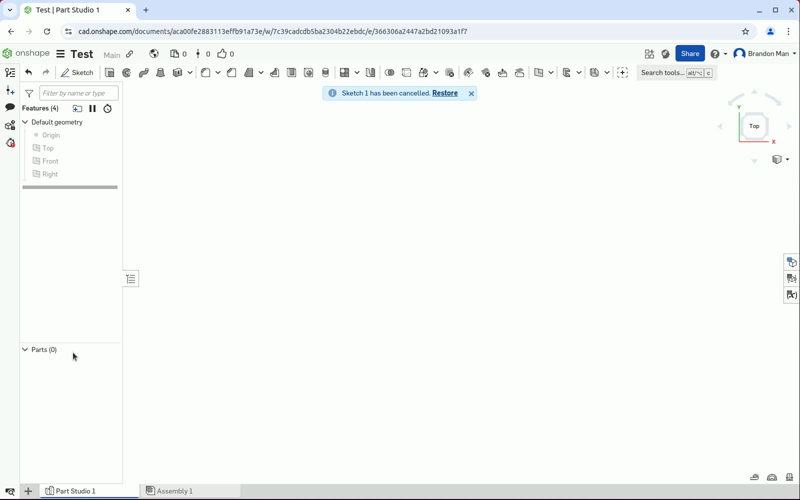
key_down(shift)
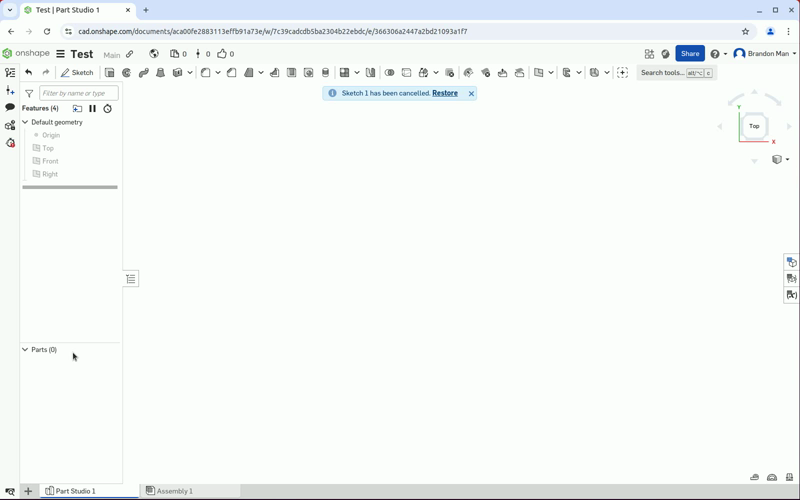
key(up)
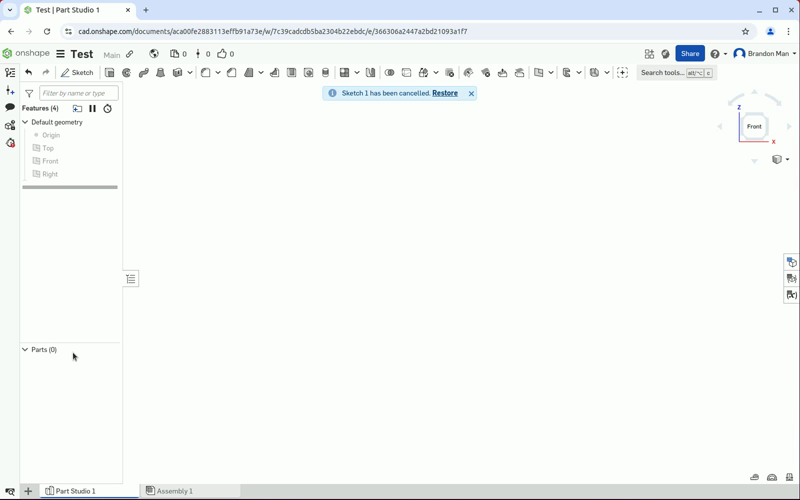
key_up(shift)
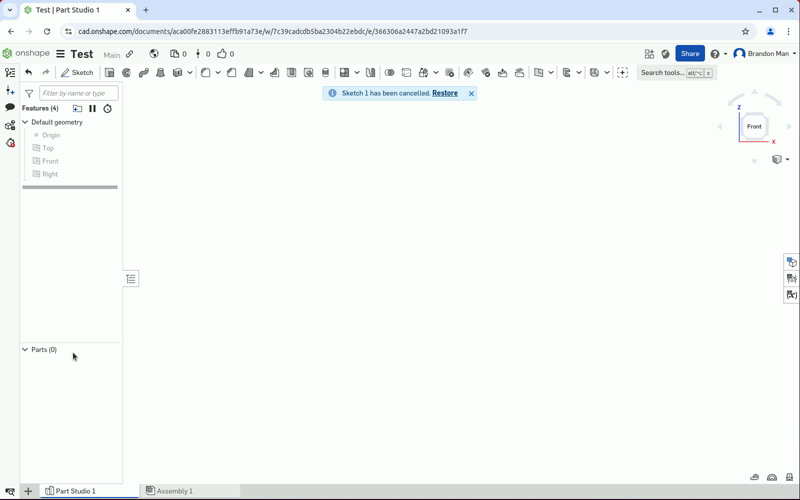
mouse_move(73, 352)
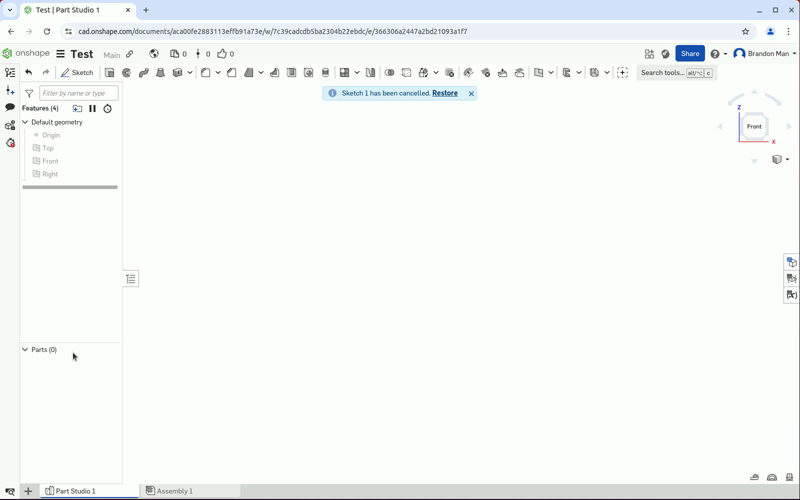
key(shift+y)
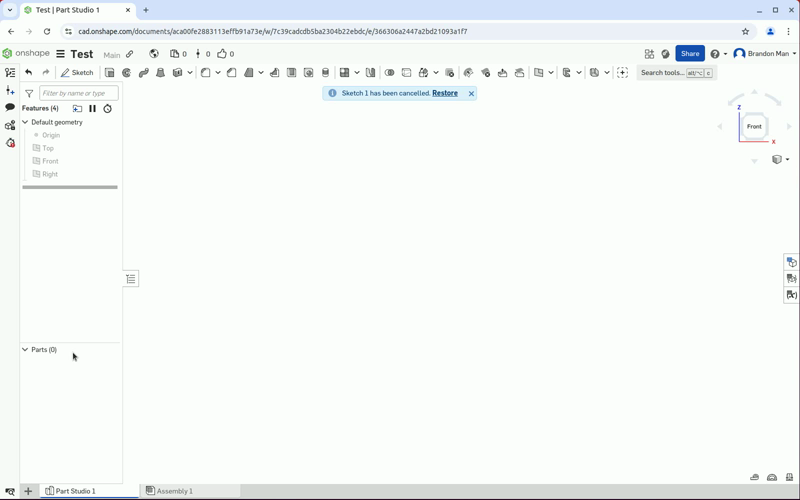
key(shift+s)
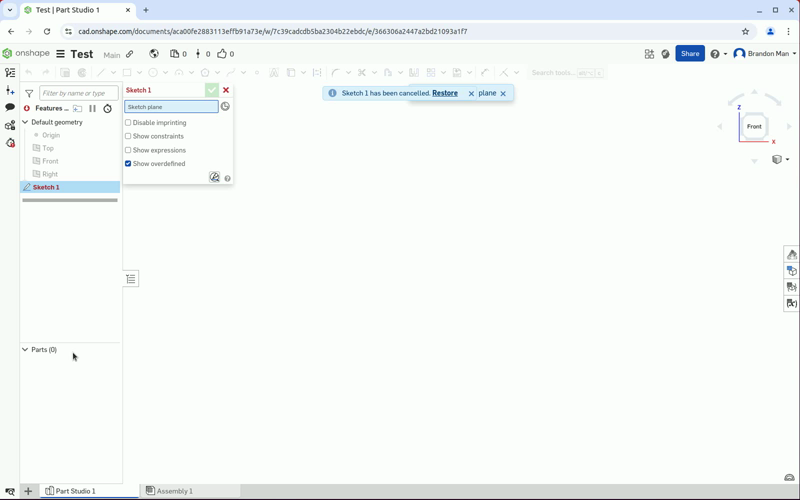
mouse_move(73, 163)
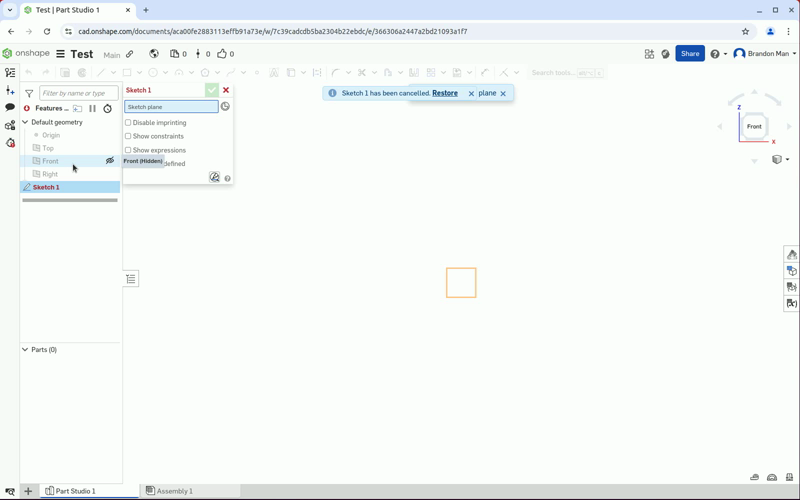
click(73, 163)
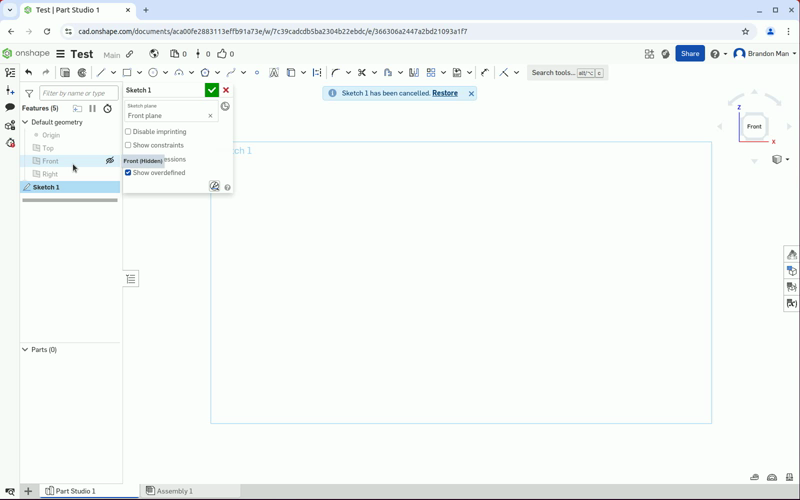
mouse_move(73, 352)
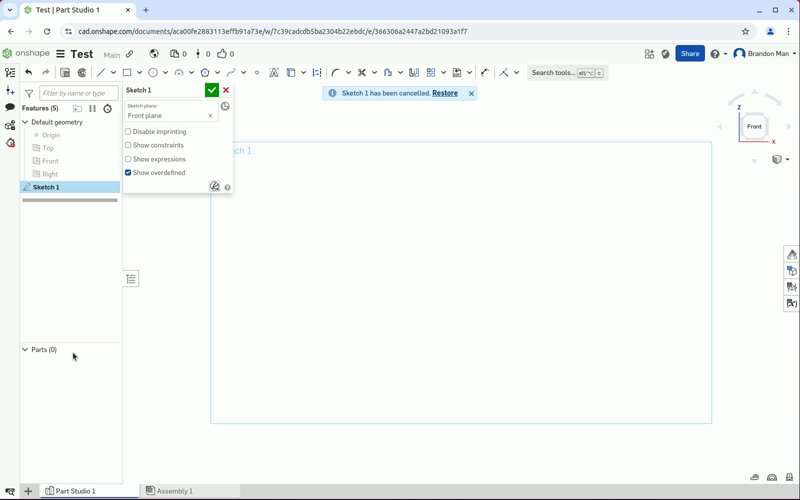
key(y)
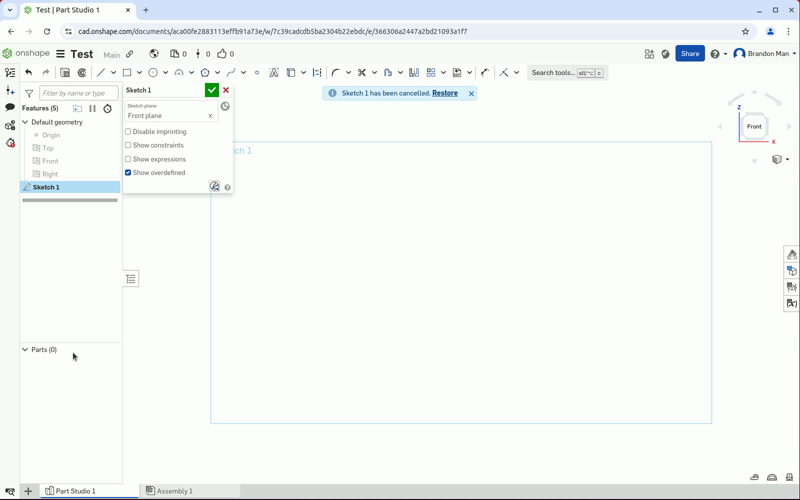
key(l)
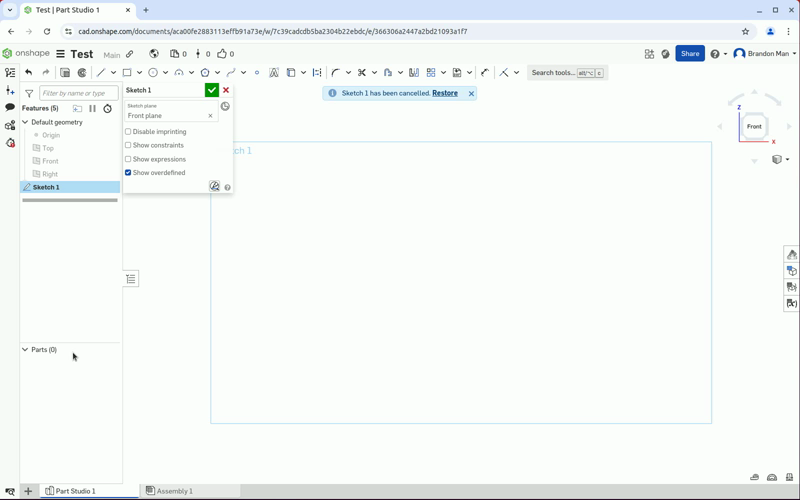
key_down(shift)
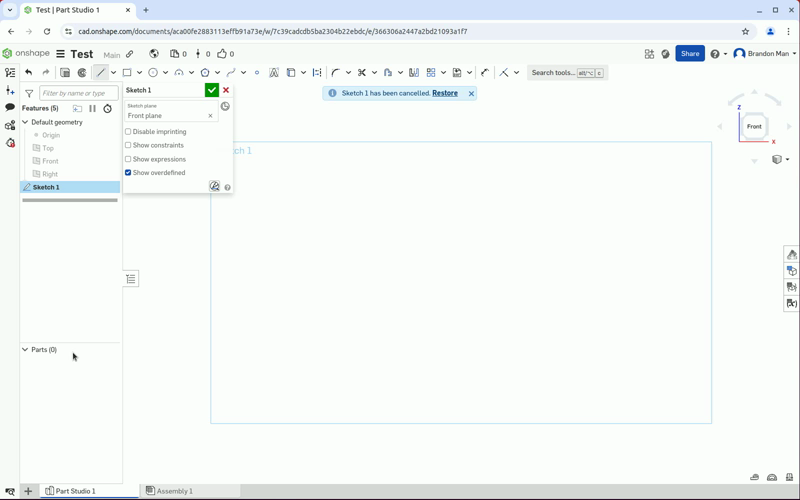
mouse_move(460, 282)
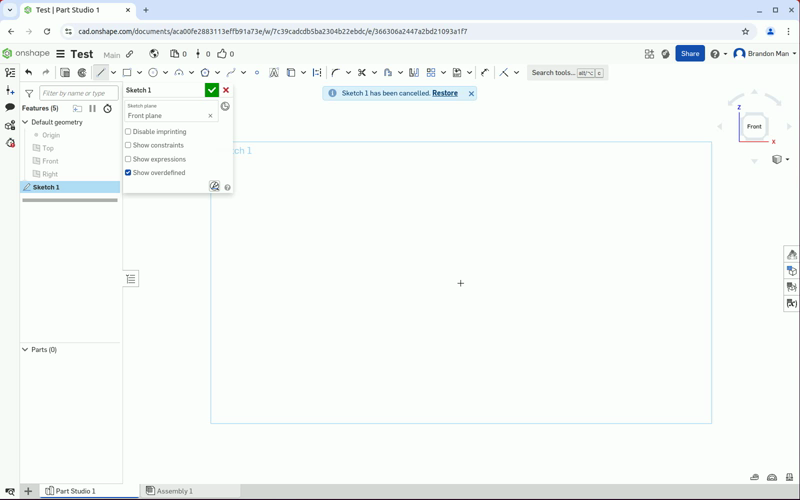
click(460, 282)
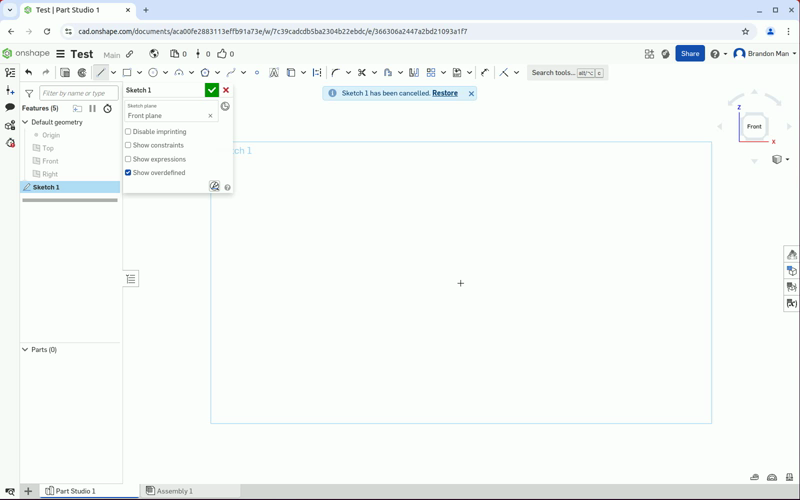
key_up(shift)
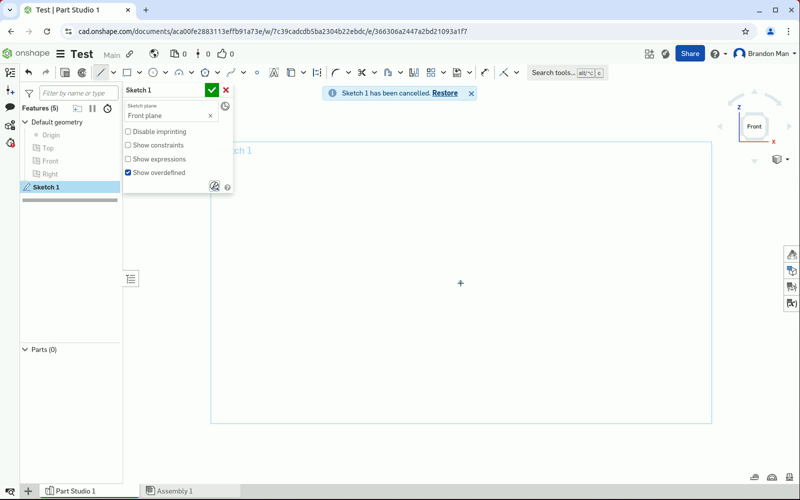
key_down(shift)
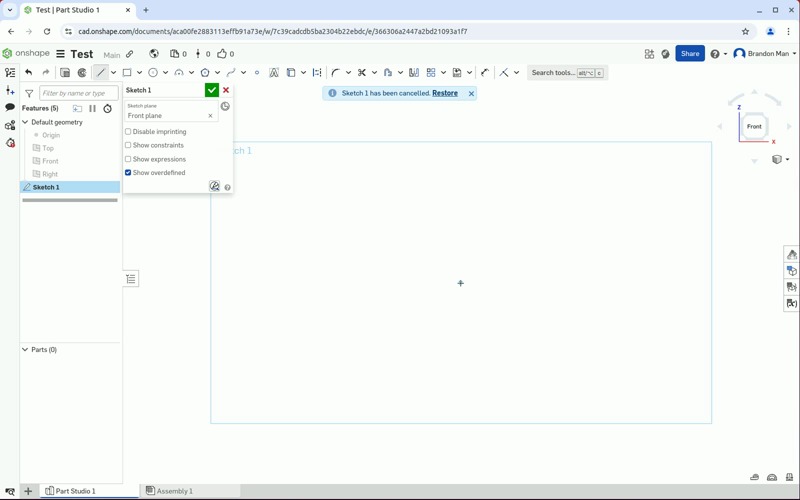
mouse_move(573, 282)
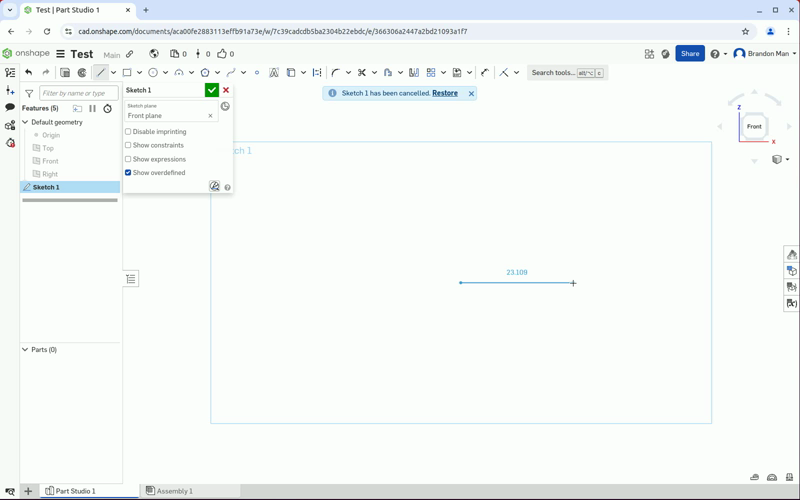
click(573, 282)
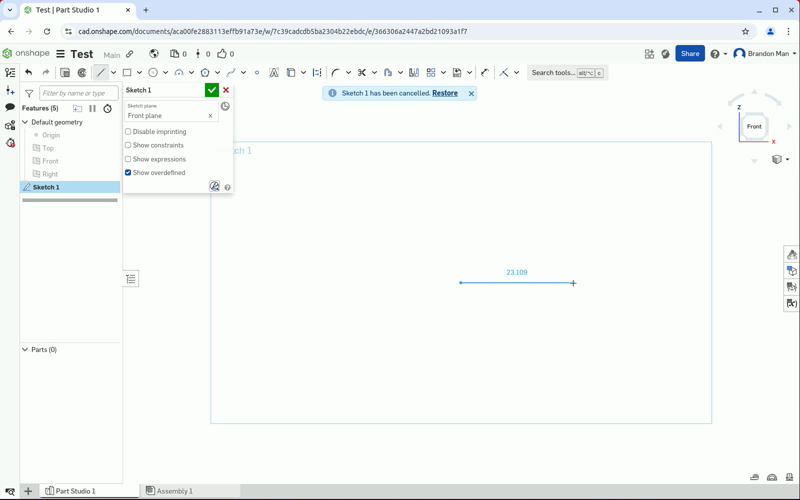
key_up(shift)
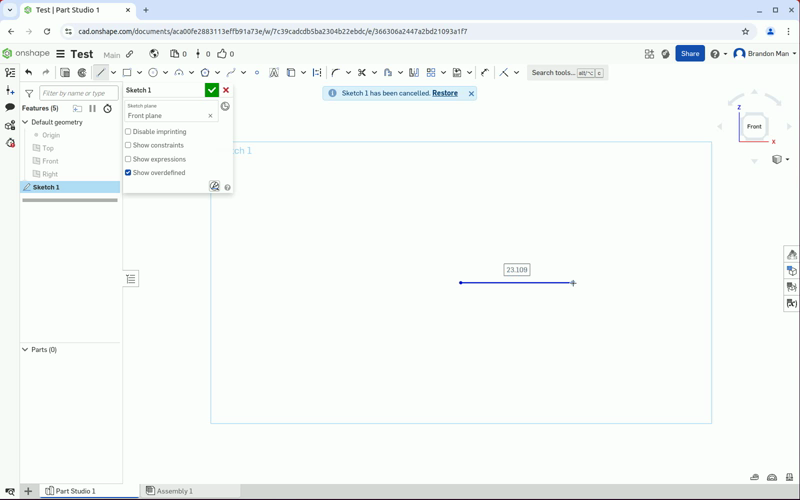
key_down(shift)
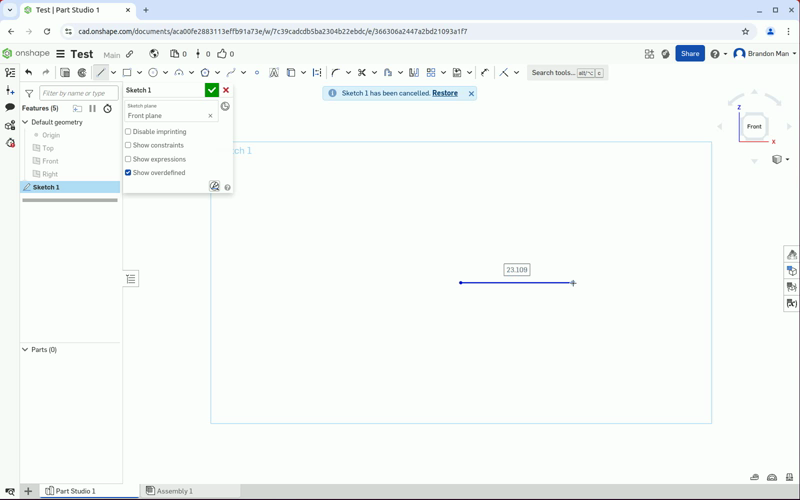
mouse_move(589, 282)
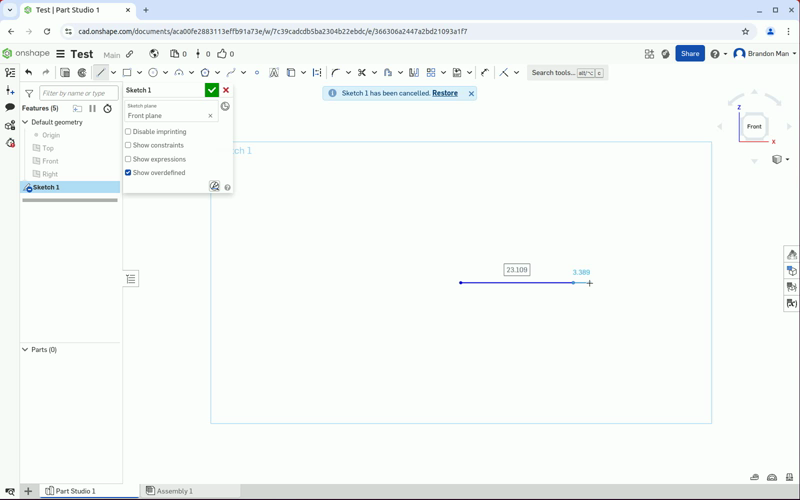
mouse_move(573, 240)
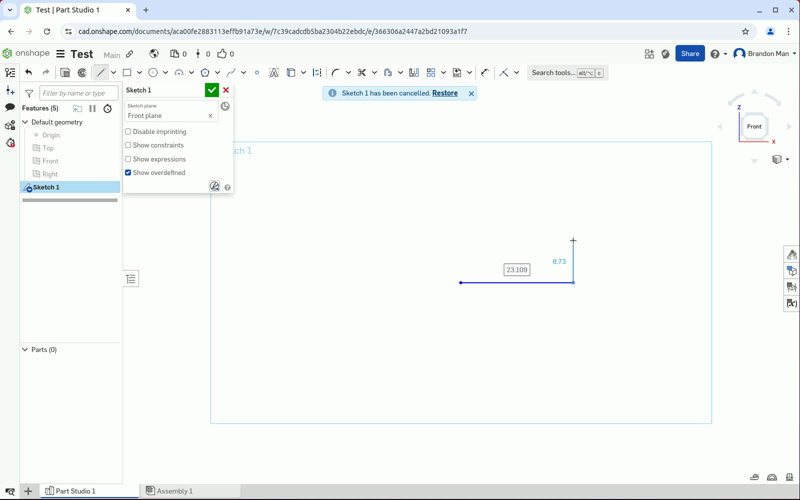
click(573, 240)
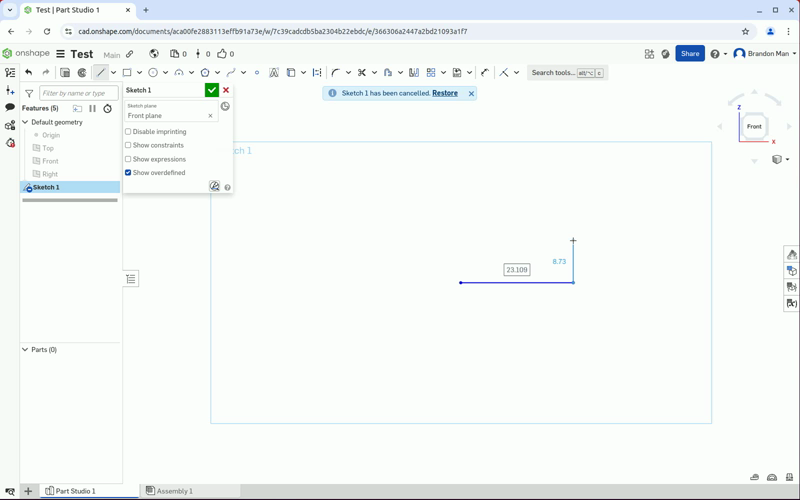
key_up(shift)
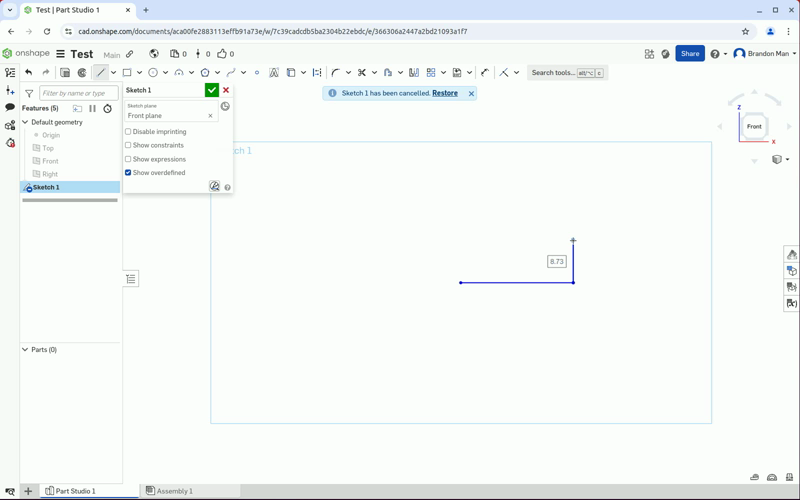
key_down(shift)
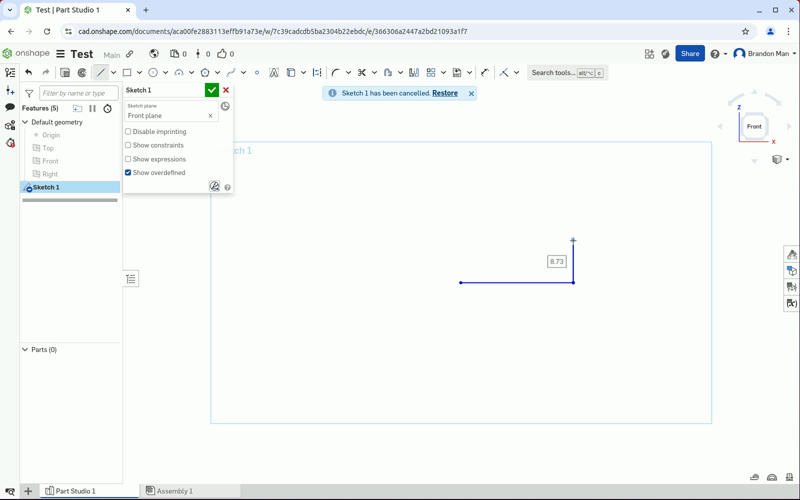
mouse_move(589, 240)
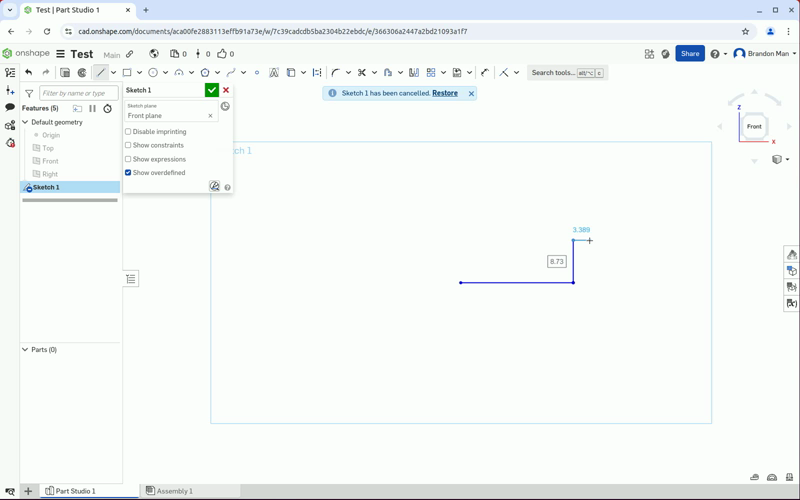
mouse_move(530, 240)
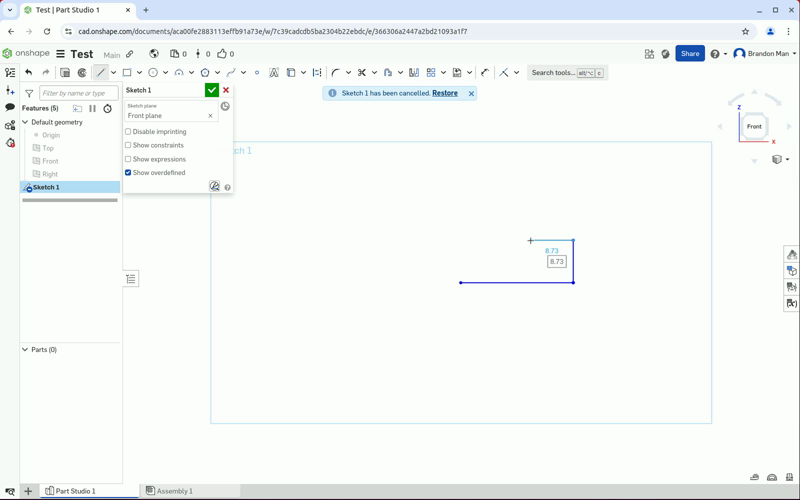
click(530, 240)
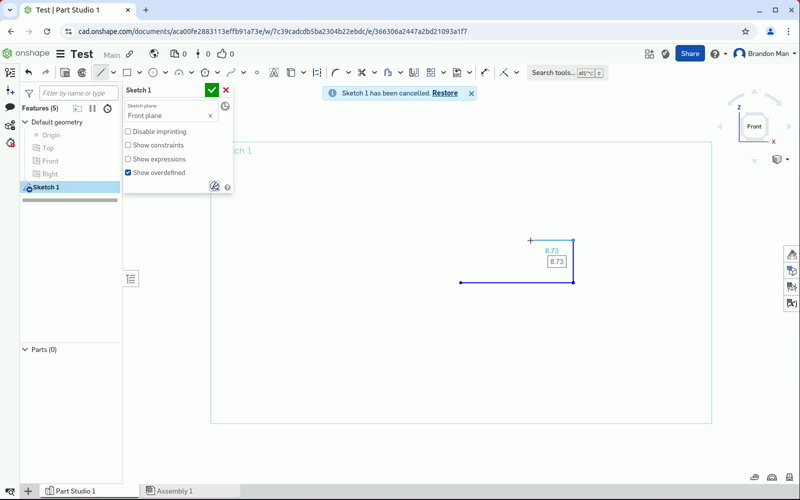
key_up(shift)
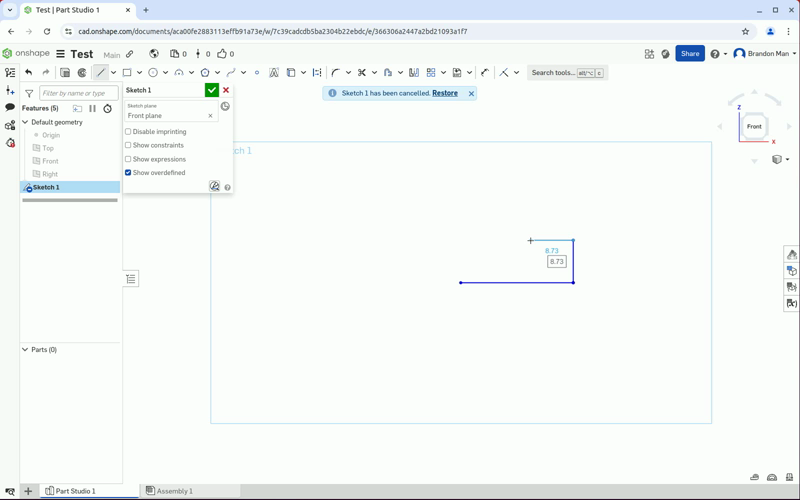
key_down(shift)
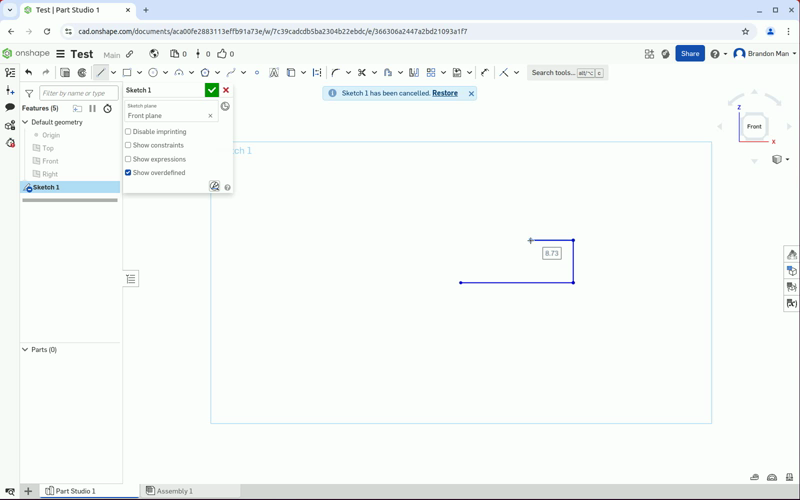
mouse_move(560, 240)
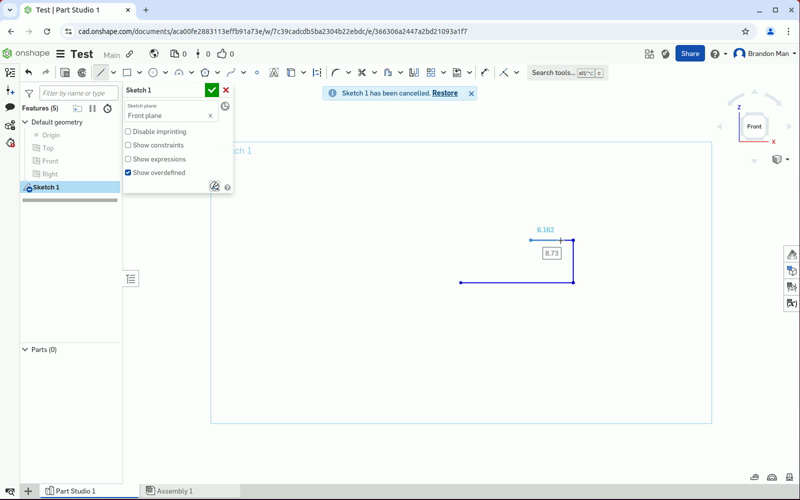
mouse_move(503, 213)
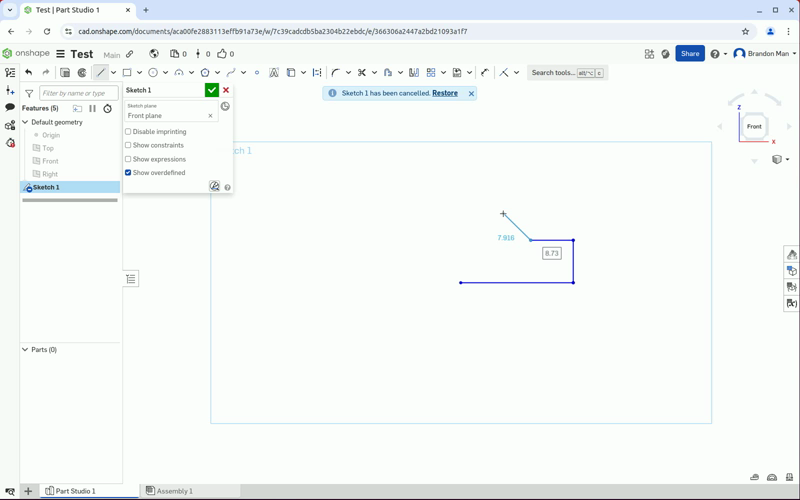
click(503, 213)
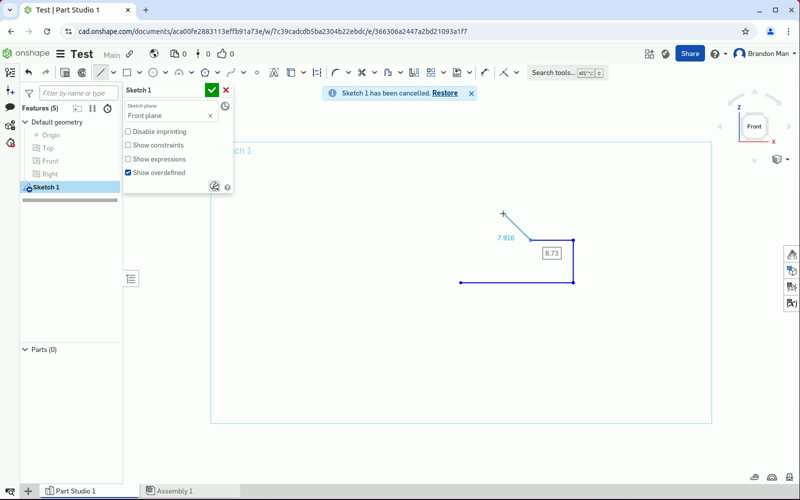
key_up(shift)
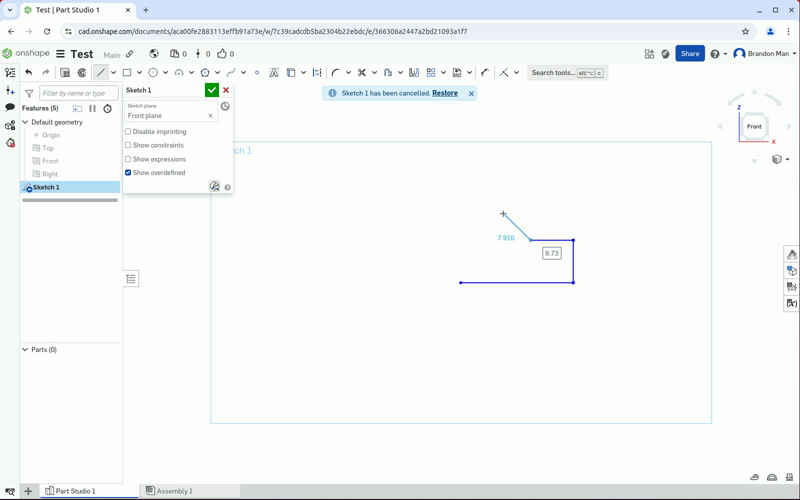
key_down(shift)
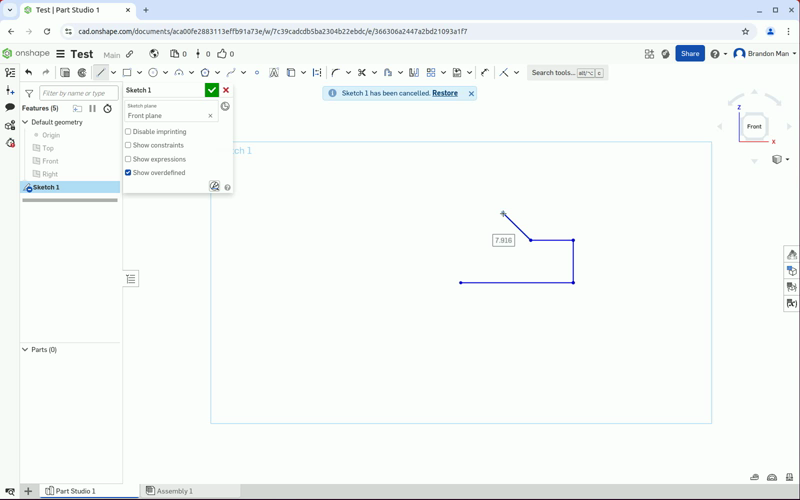
mouse_move(533, 213)
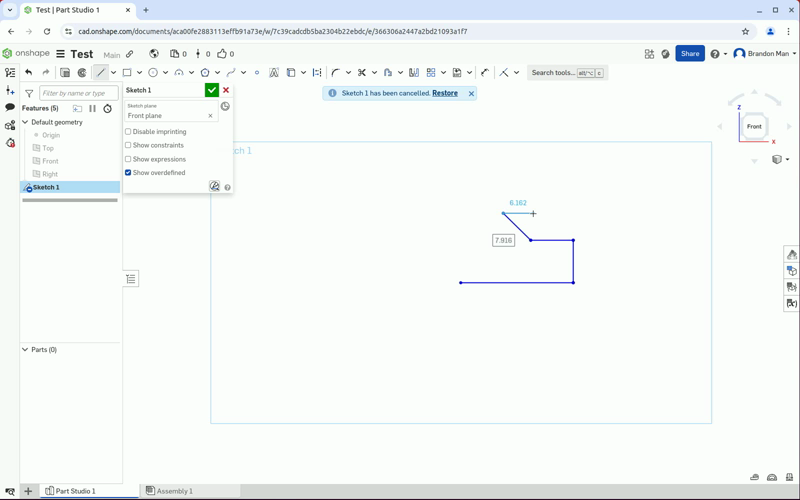
mouse_move(460, 213)
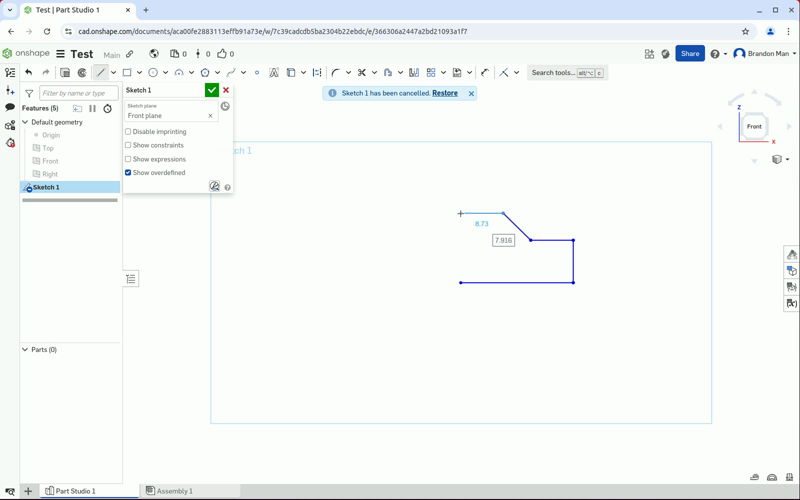
click(460, 213)
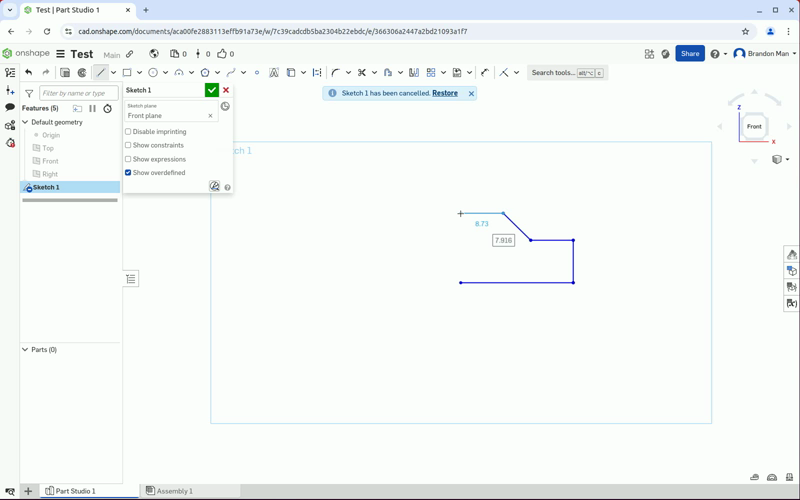
key_up(shift)
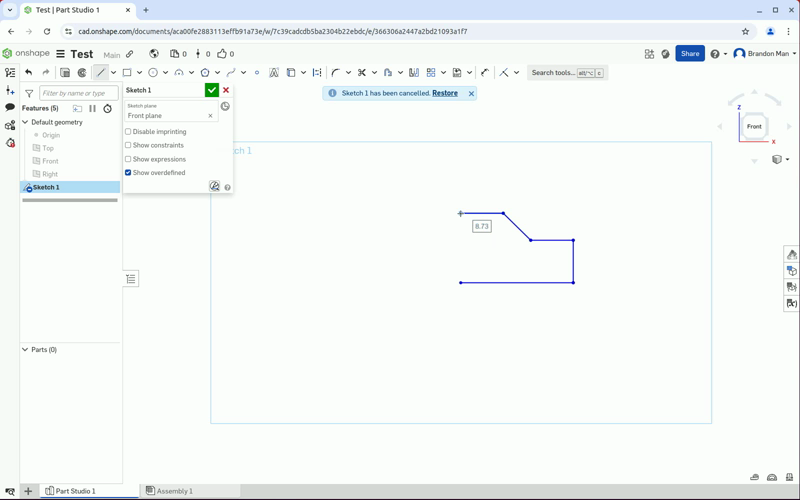
key_down(shift)
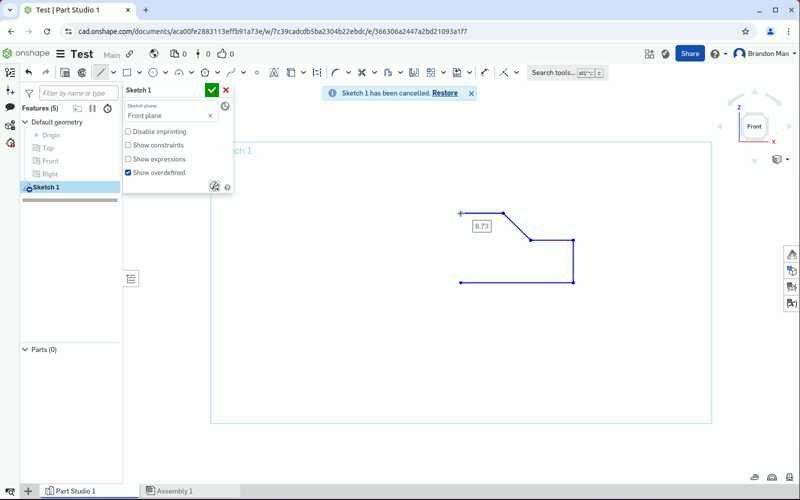
mouse_move(460, 282)
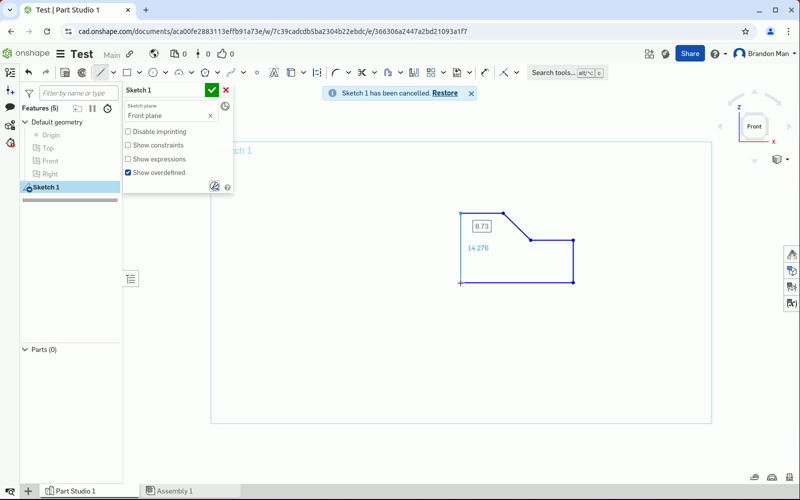
key_up(shift)
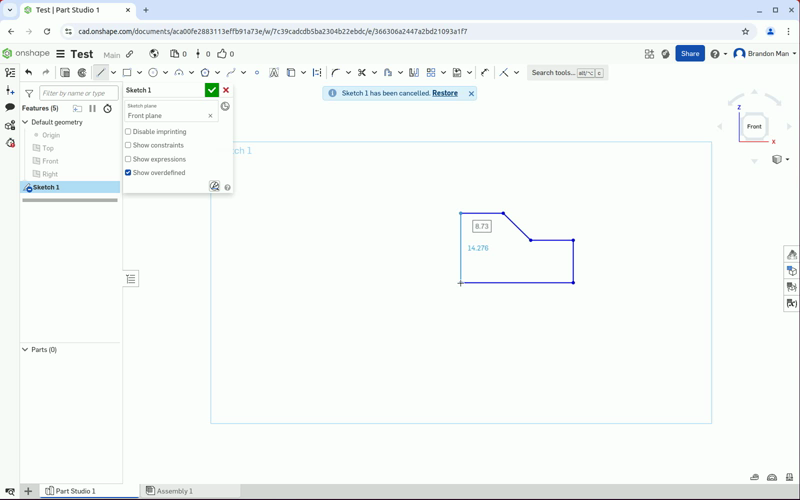
click(460, 282)
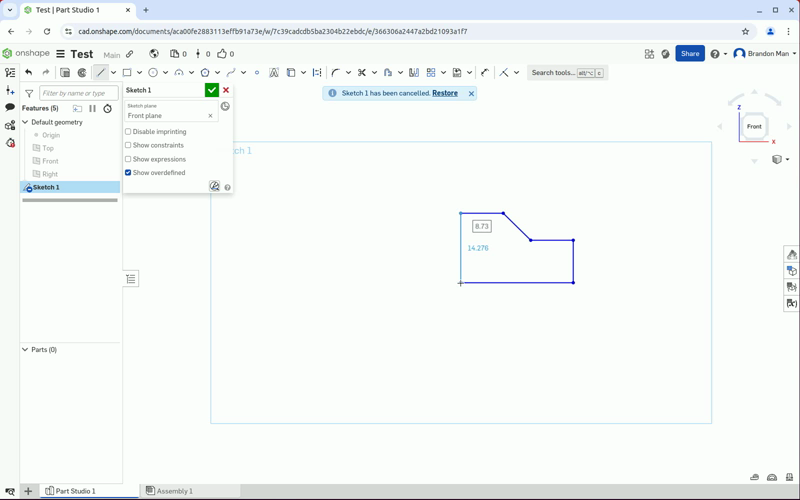
key(esc)
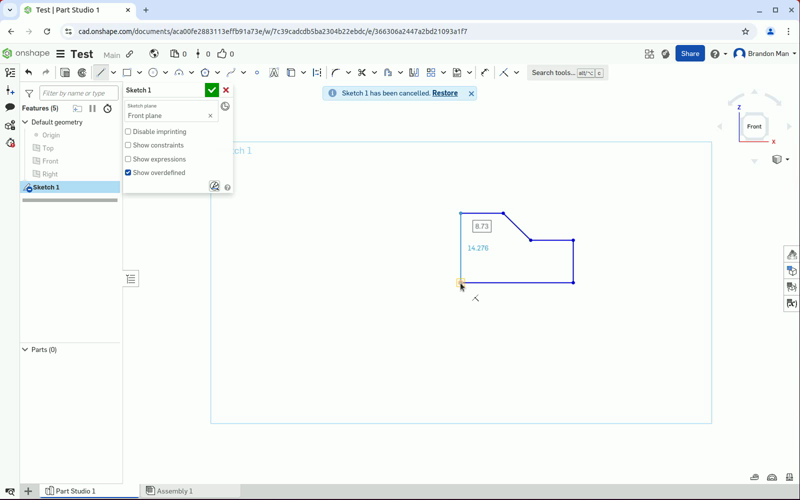
mouse_move(519, 247)
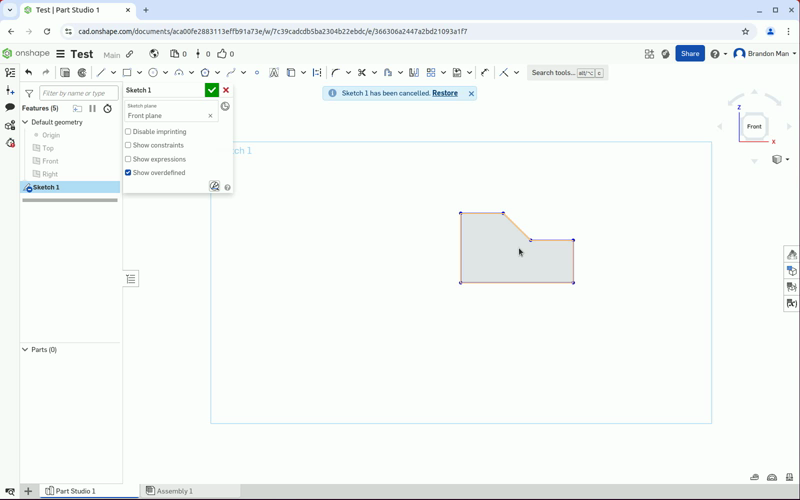
click(519, 247)
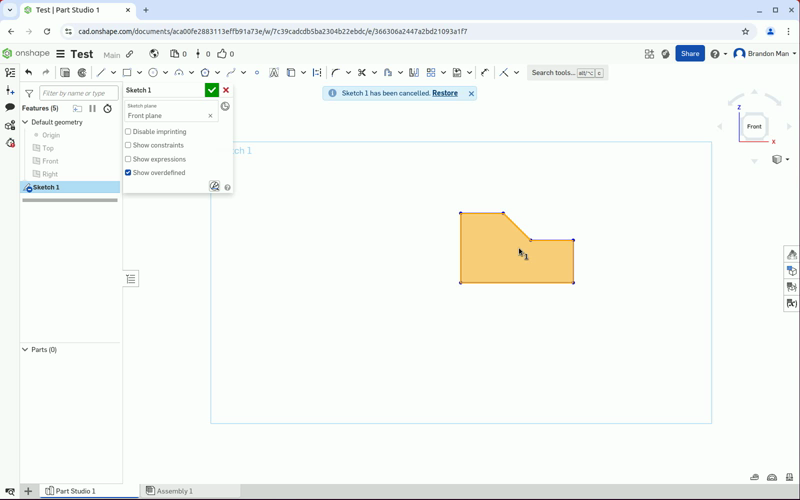
mouse_move(73, 352)
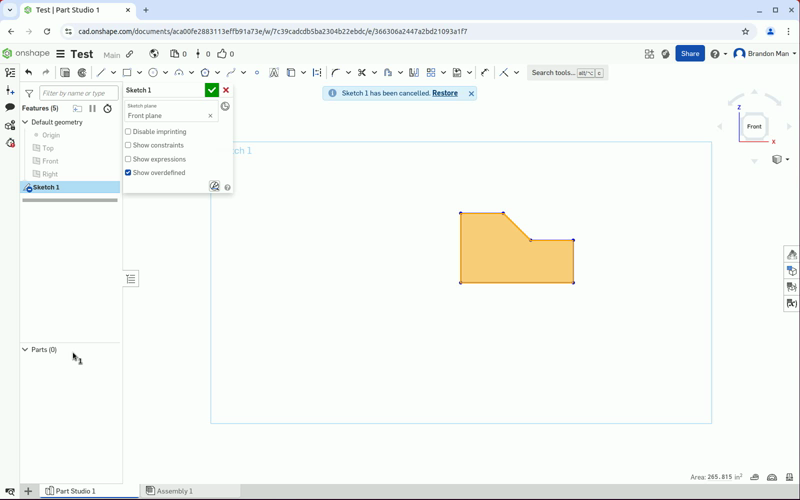
key(shift+y)
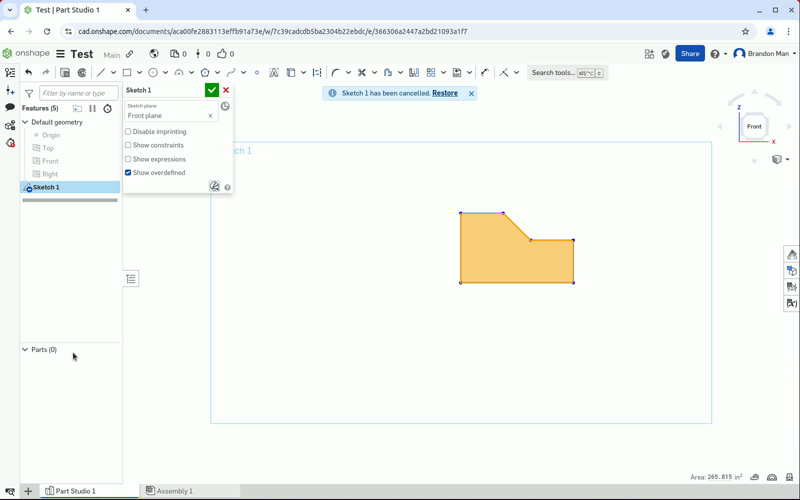
key(shift+e)
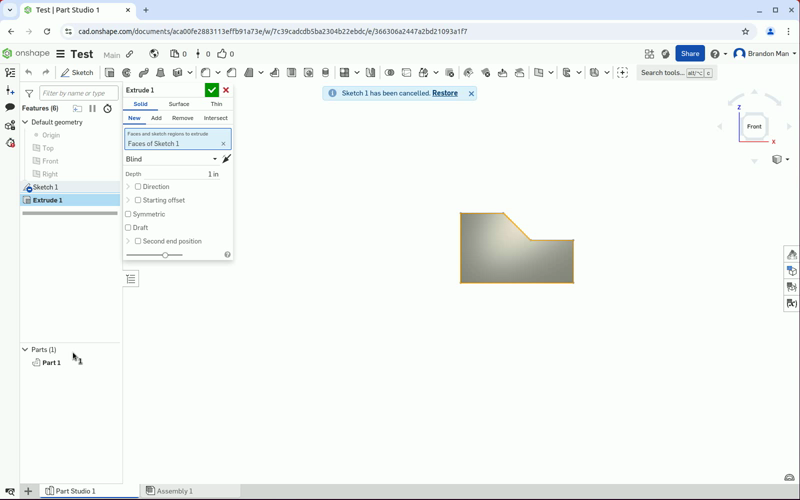
mouse_move(143, 106)
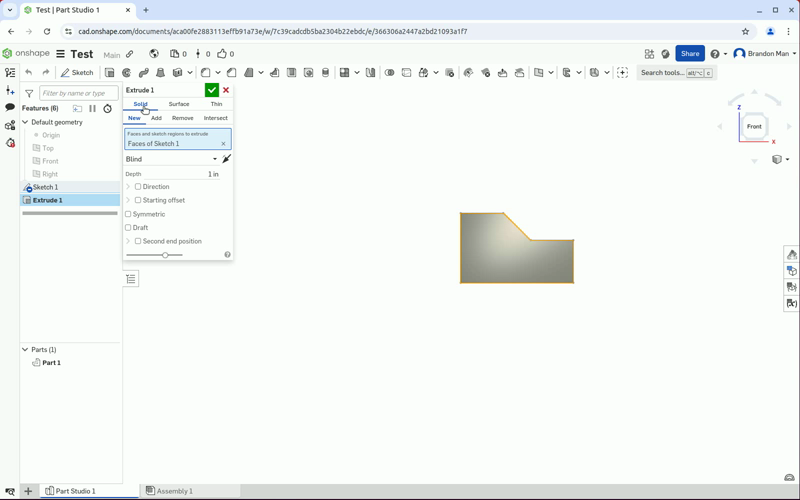
click(143, 106)
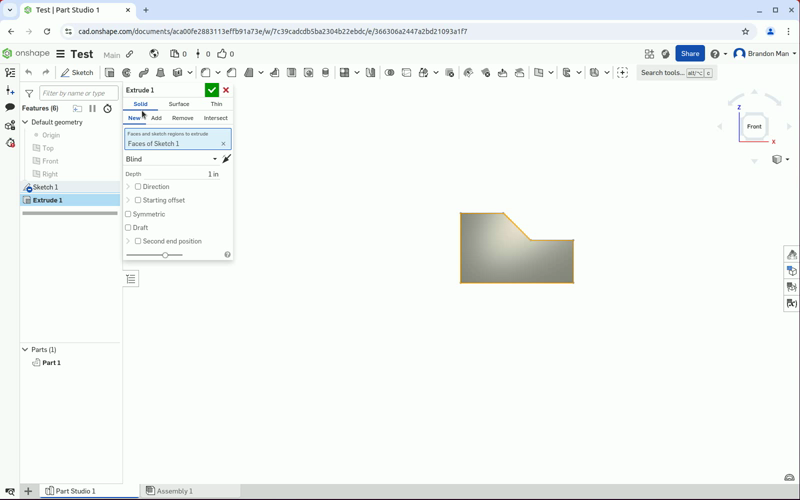
mouse_move(137, 120)
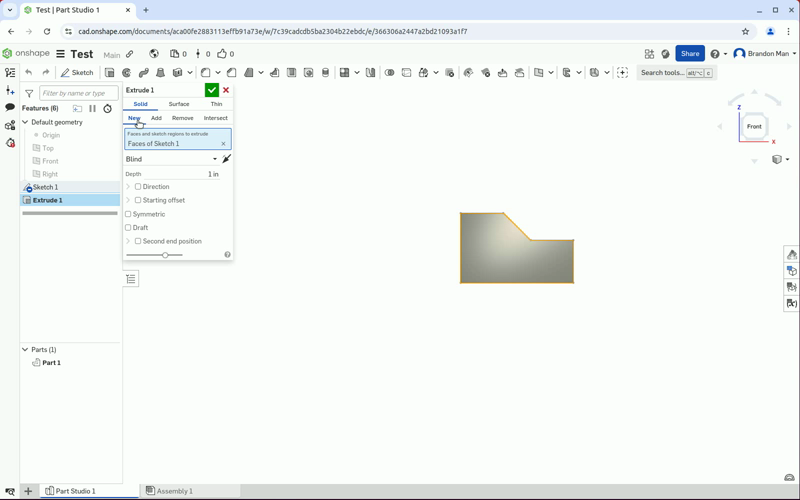
click(137, 120)
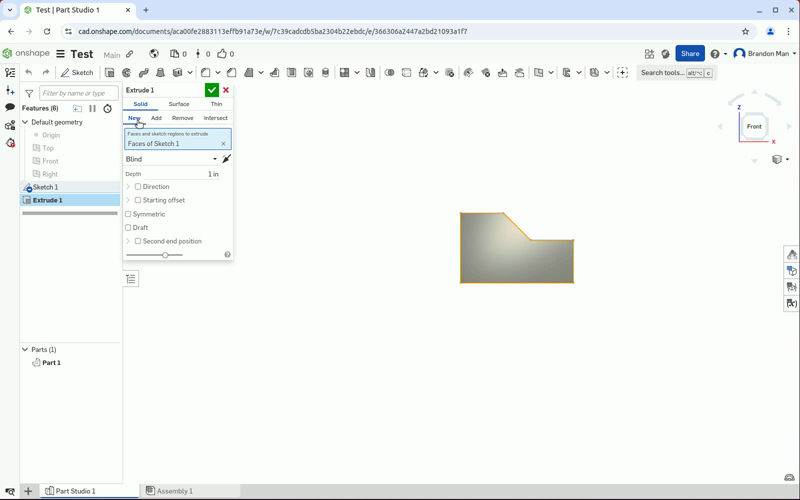
key(tab, 4)
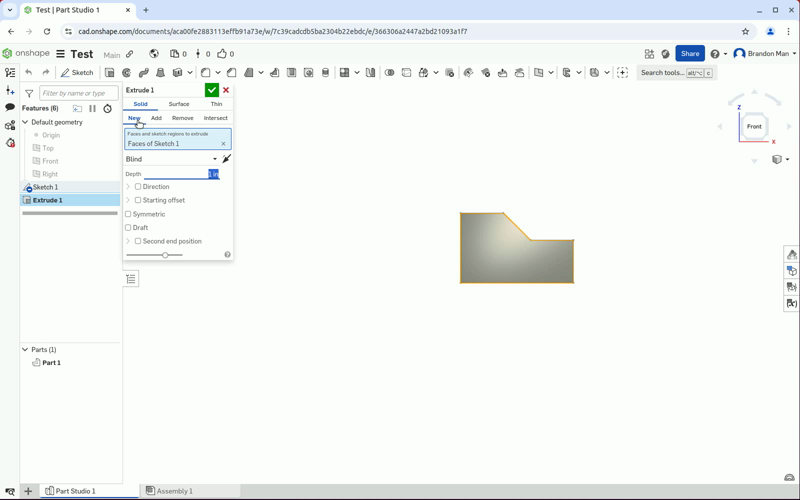
text(11.554)
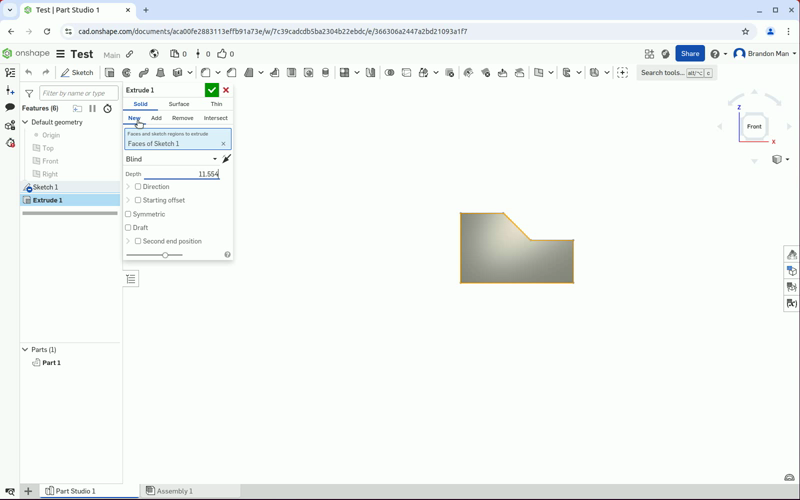
key(enter)
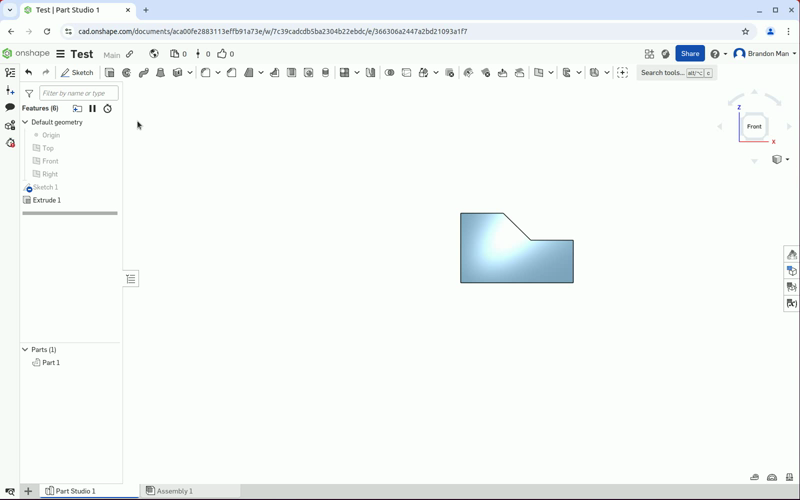
key(shift+h)
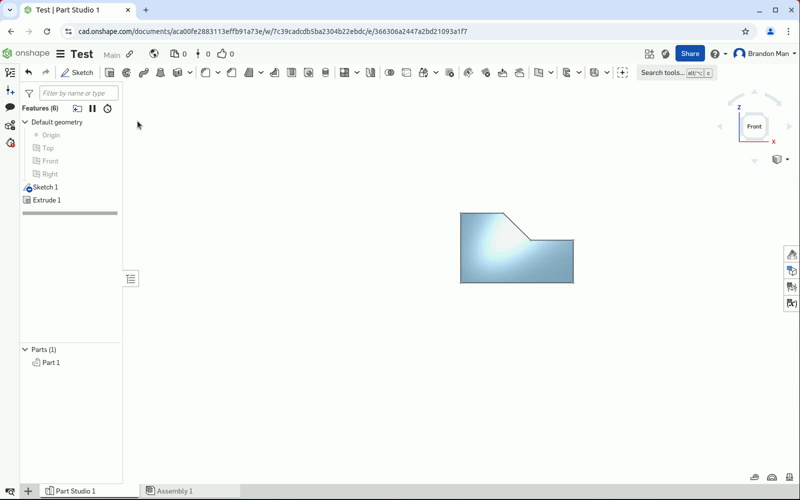
key(shift+h)
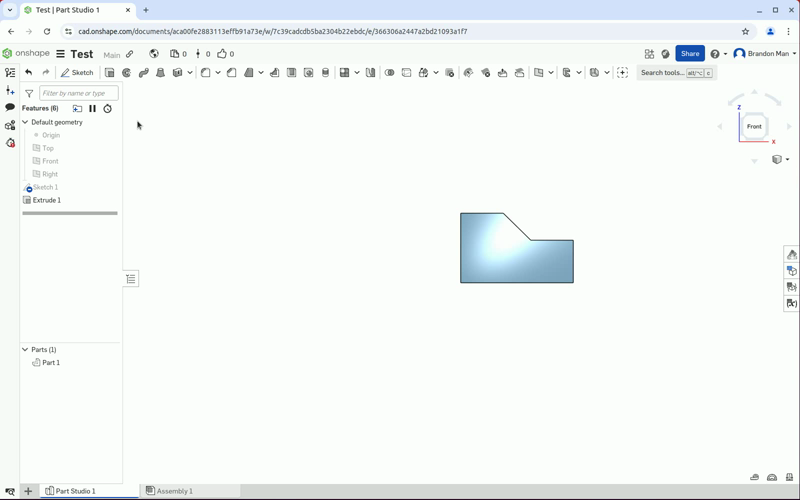
mouse_move(73, 189)
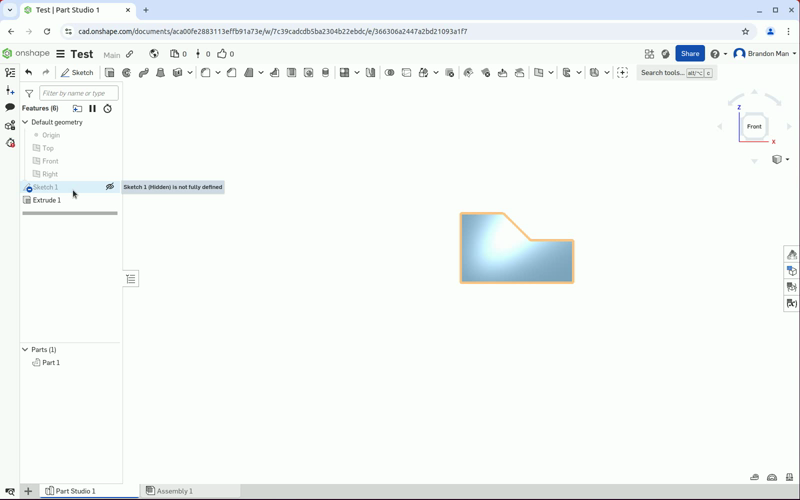
click(73, 189)
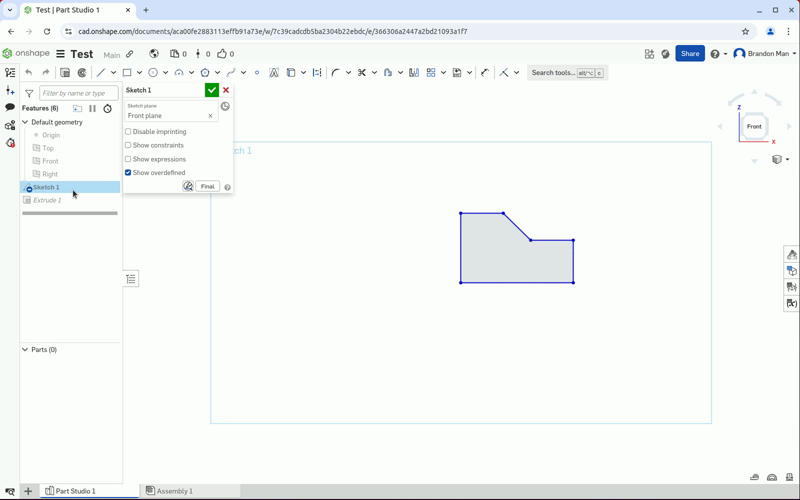
mouse_move(229, 92)
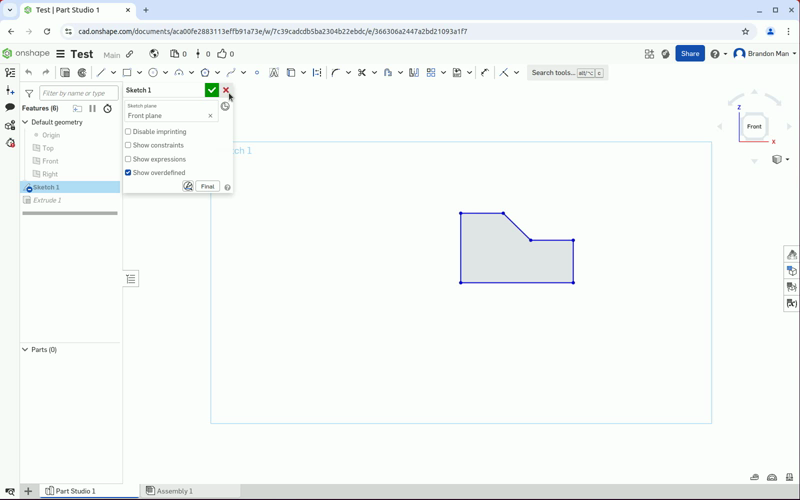
click(229, 92)
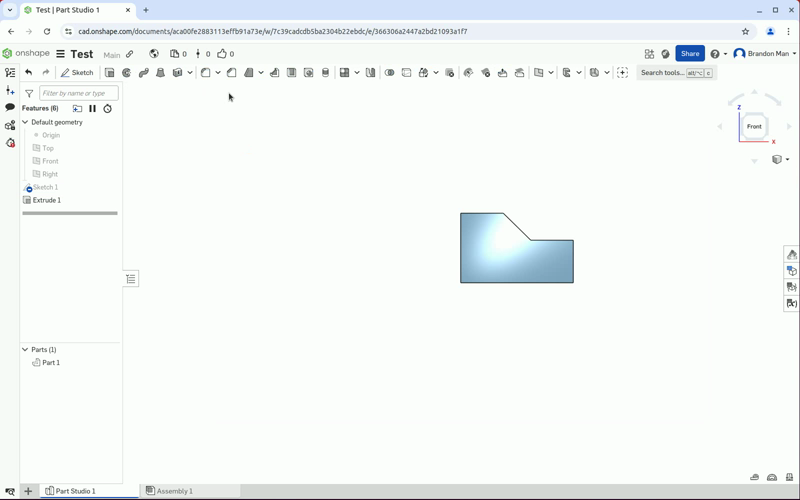
mouse_move(541, 75)
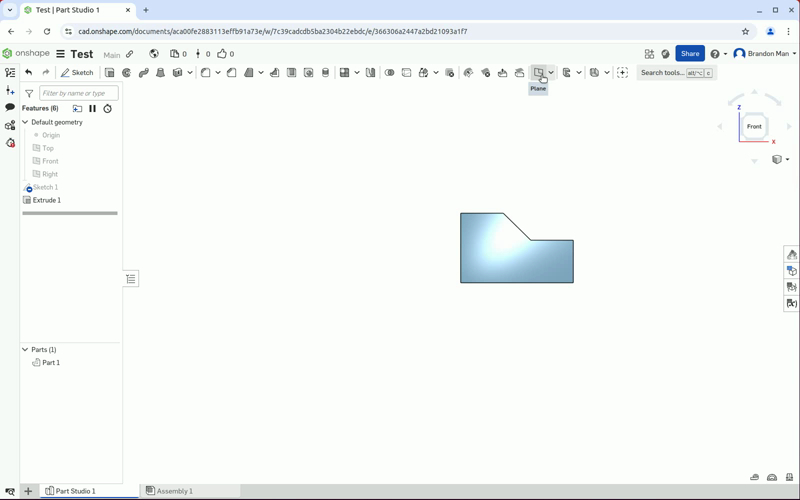
click(541, 75)
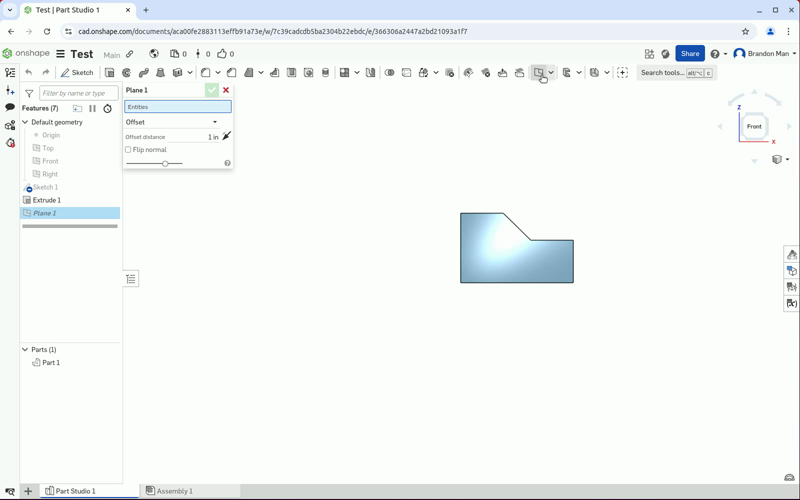
mouse_move(73, 163)
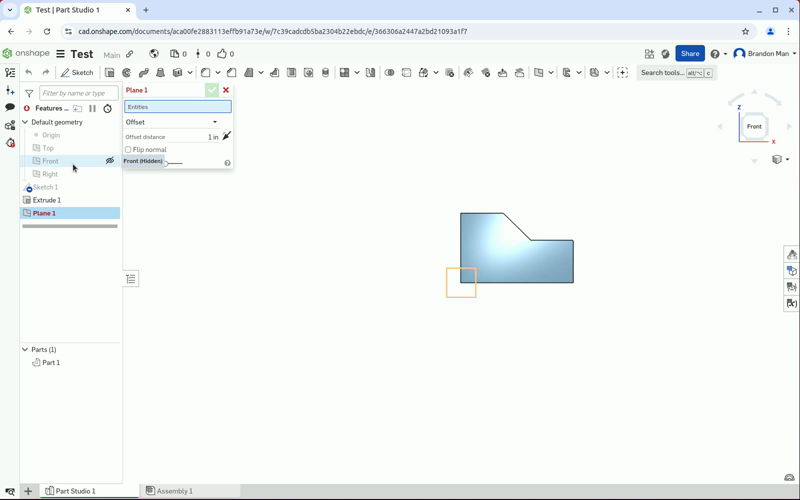
click(73, 163)
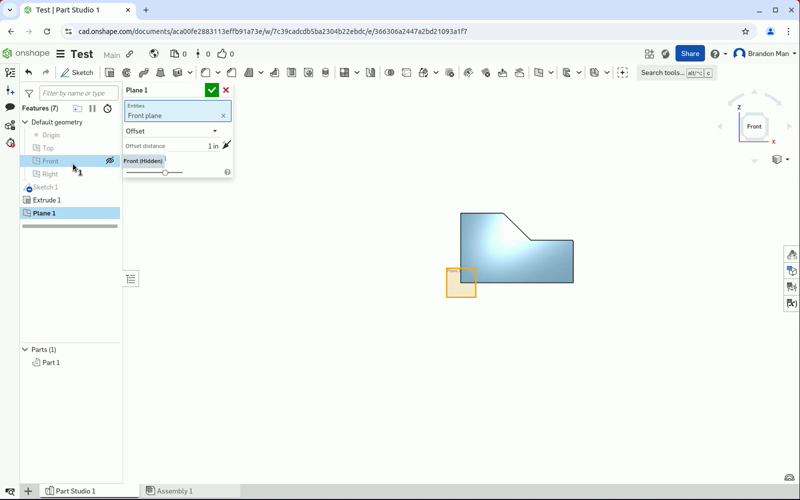
key(tab, 2)
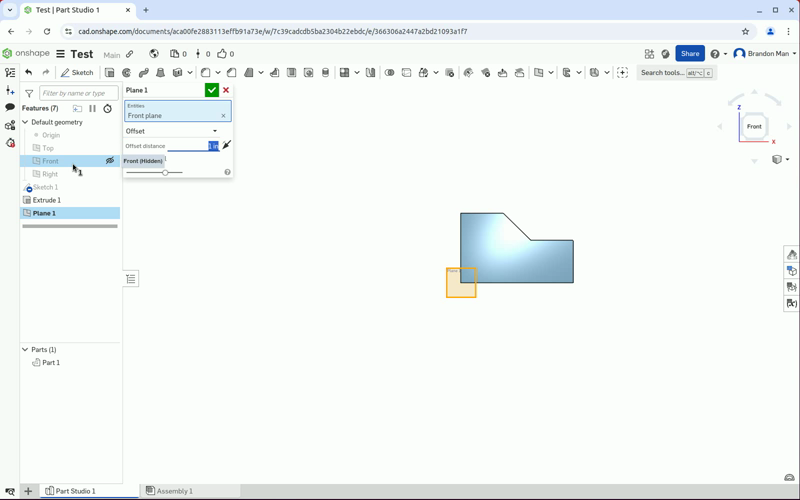
text(11.554)
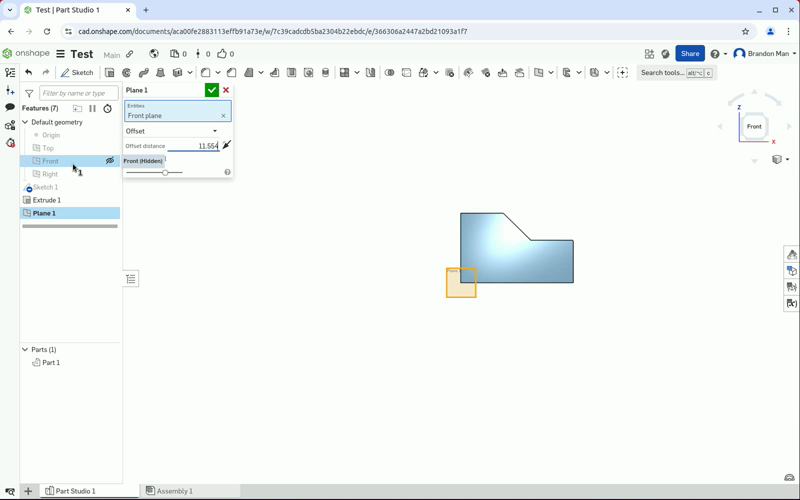
key(enter, 2)
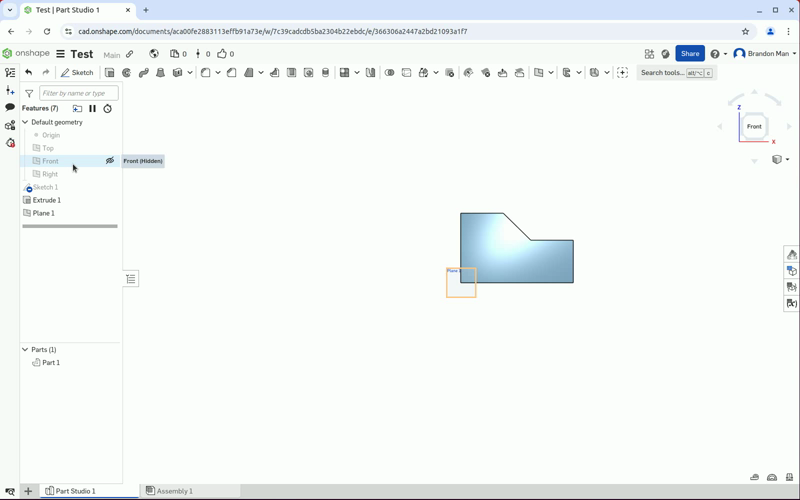
key(shift+s)
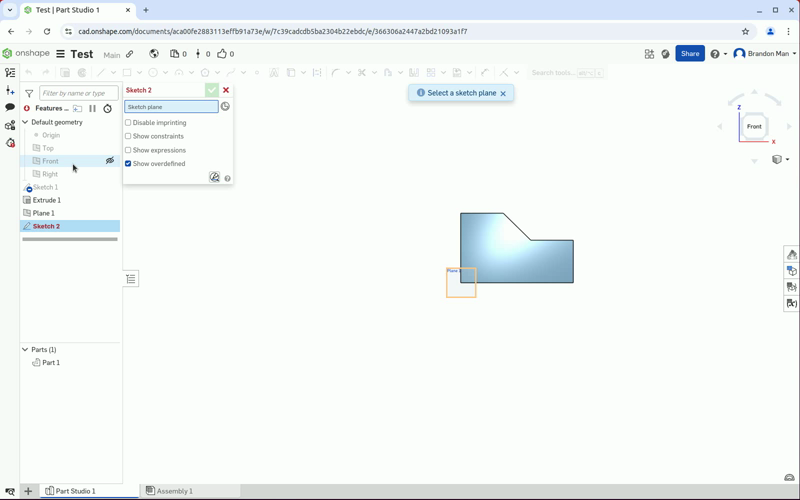
mouse_move(73, 215)
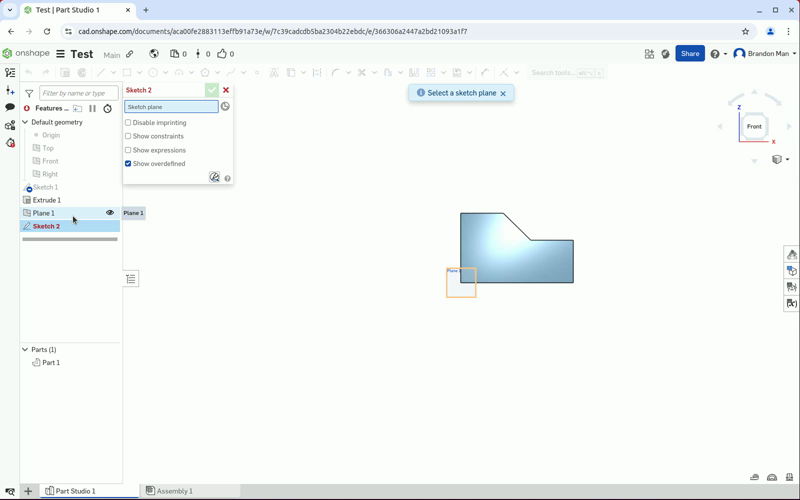
click(73, 215)
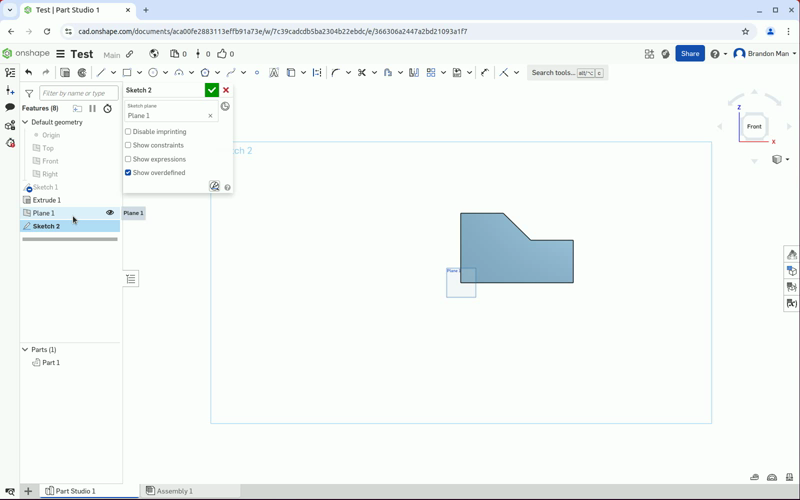
mouse_move(73, 352)
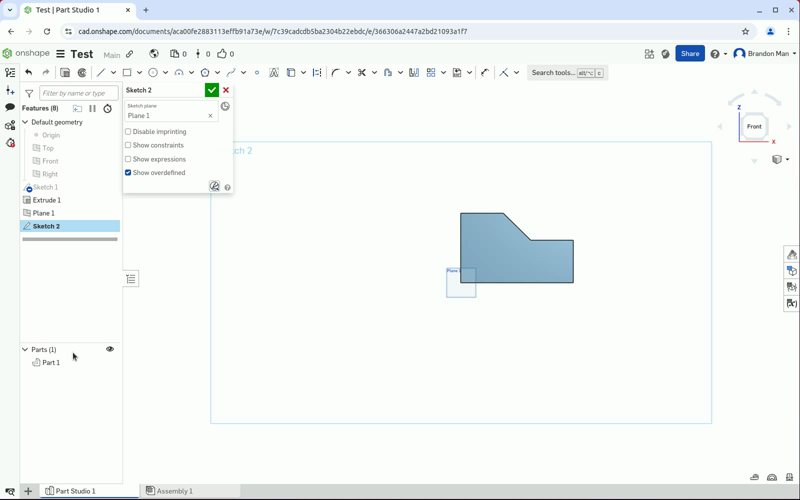
key(y)
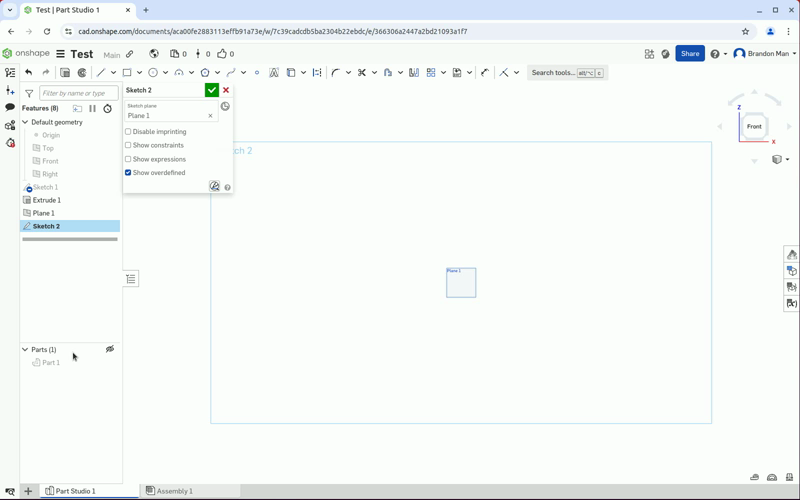
key(l)
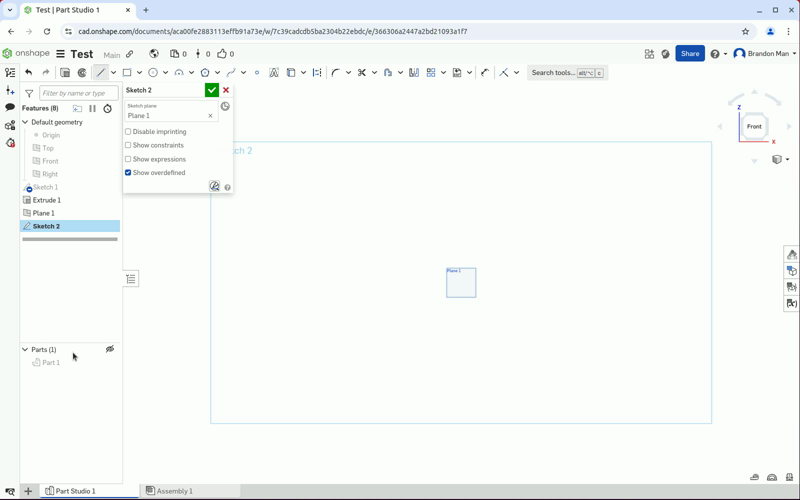
key_down(shift)
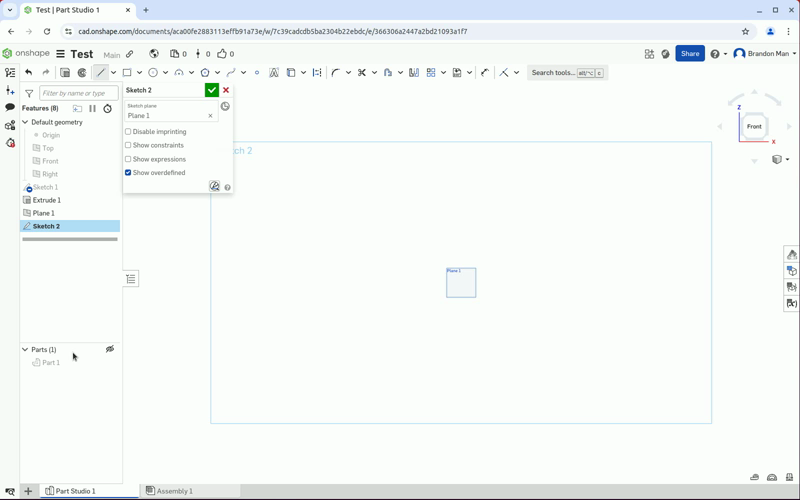
mouse_move(460, 282)
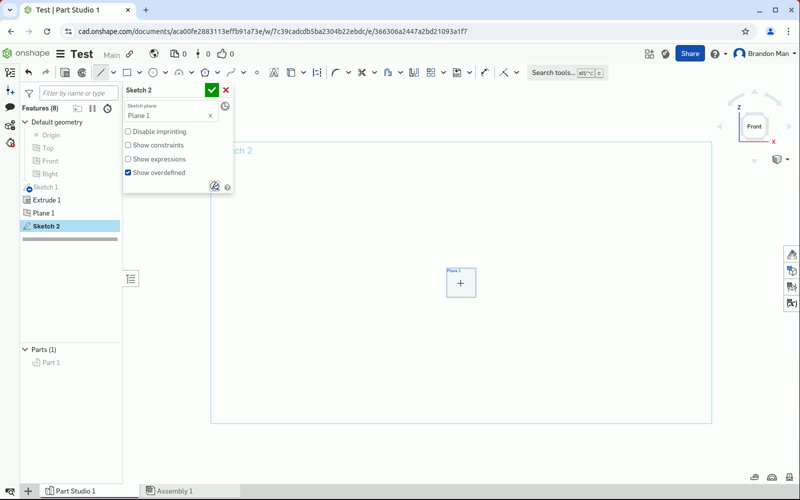
click(460, 282)
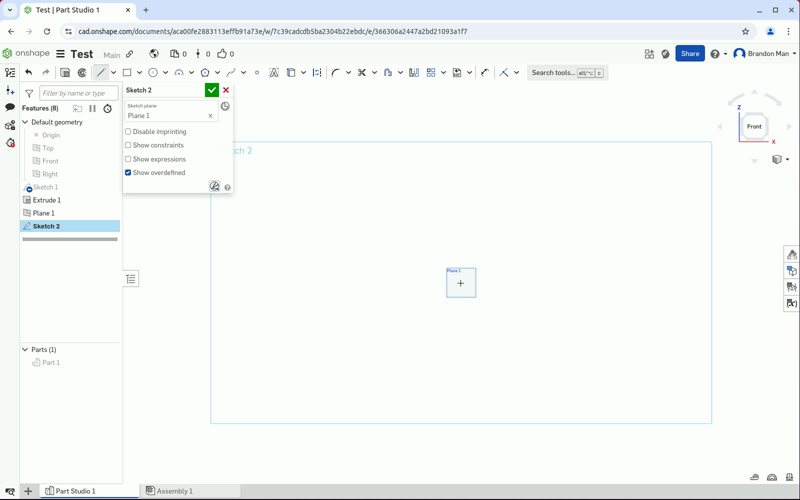
key_up(shift)
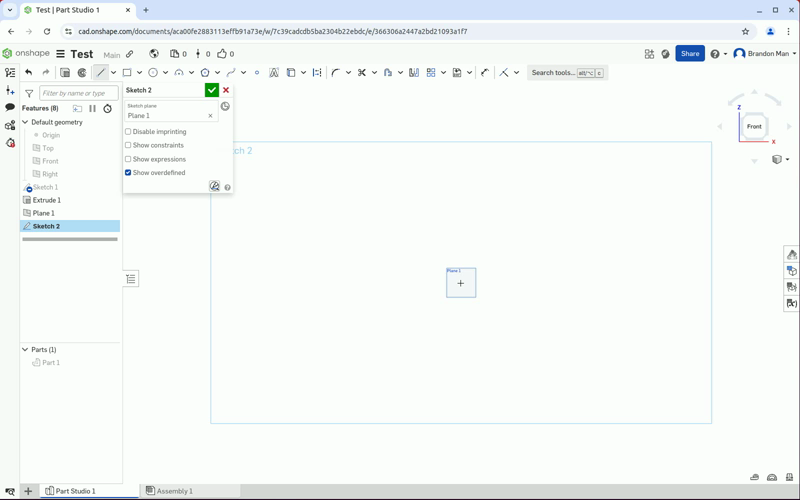
key_down(shift)
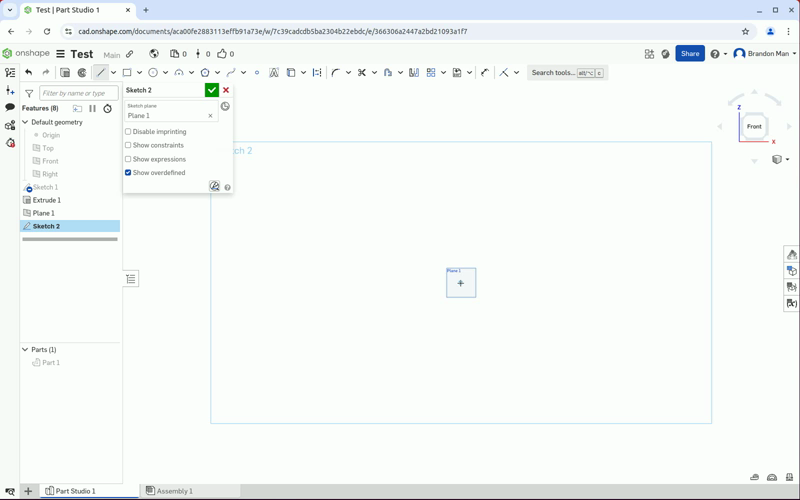
mouse_move(573, 282)
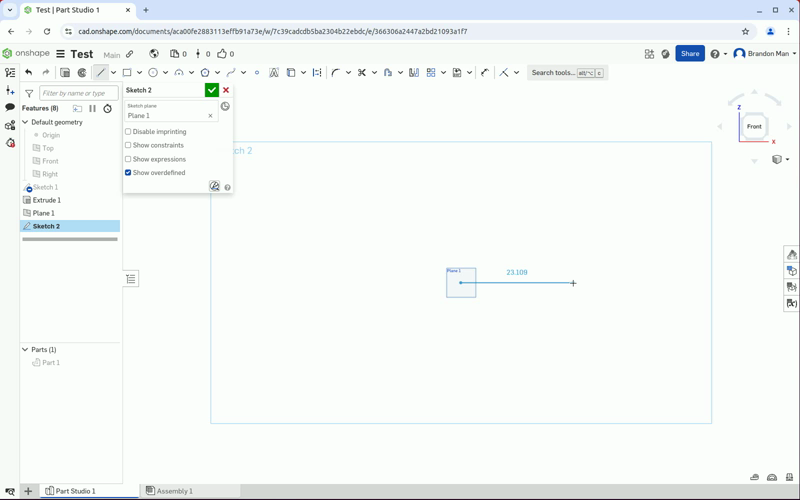
click(573, 282)
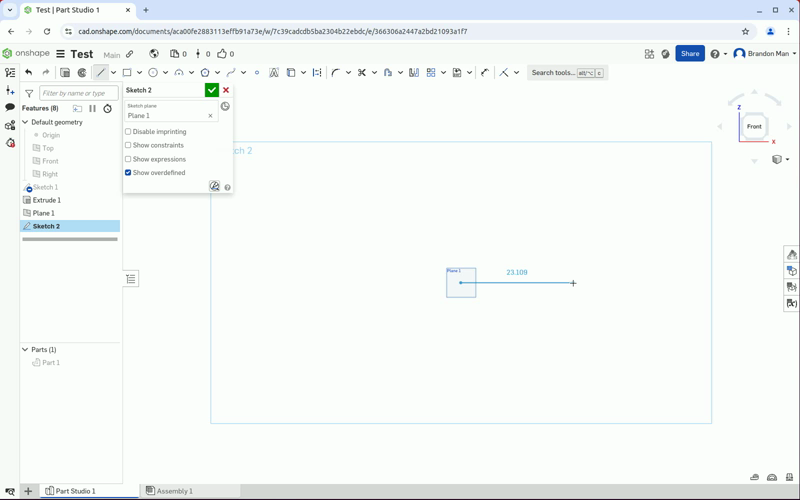
key_up(shift)
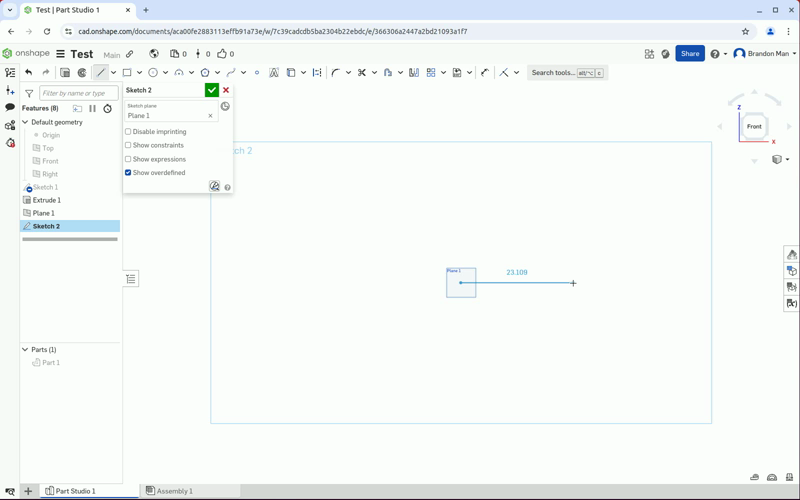
key_down(shift)
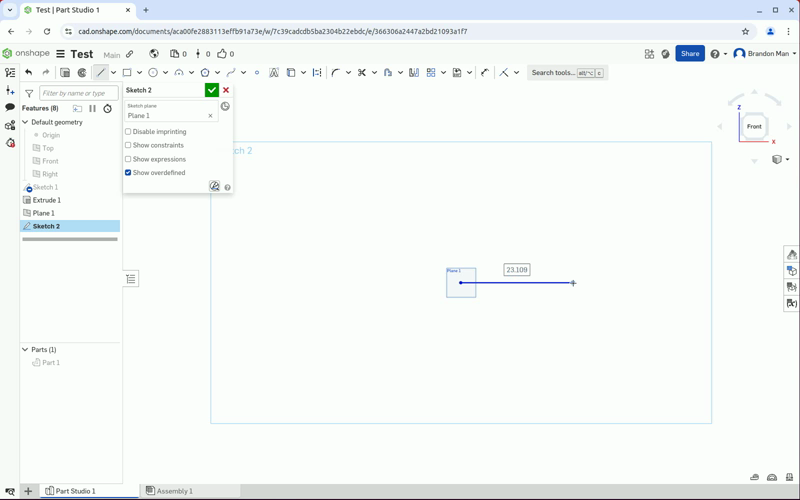
mouse_move(530, 240)
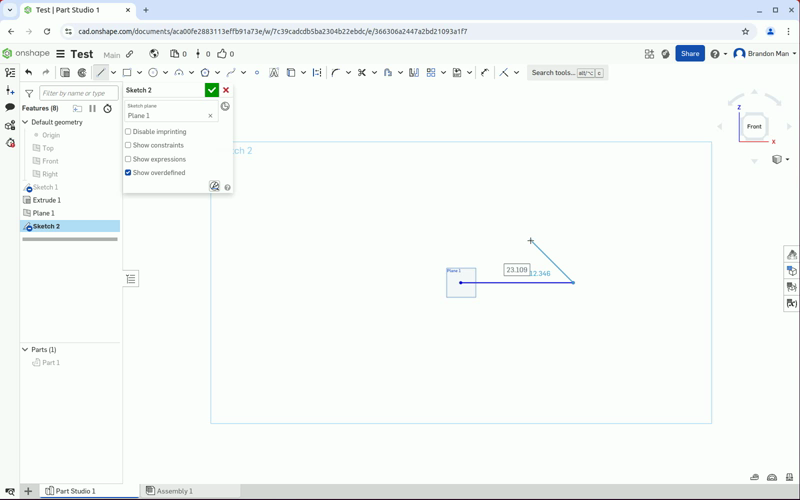
click(530, 240)
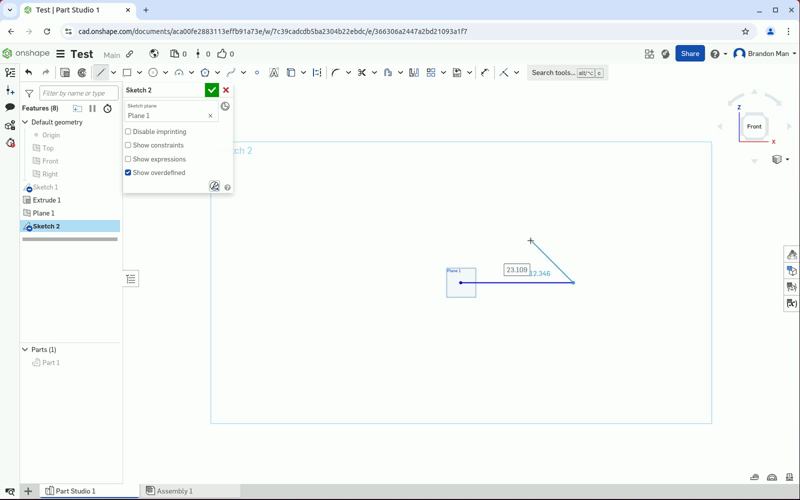
key_up(shift)
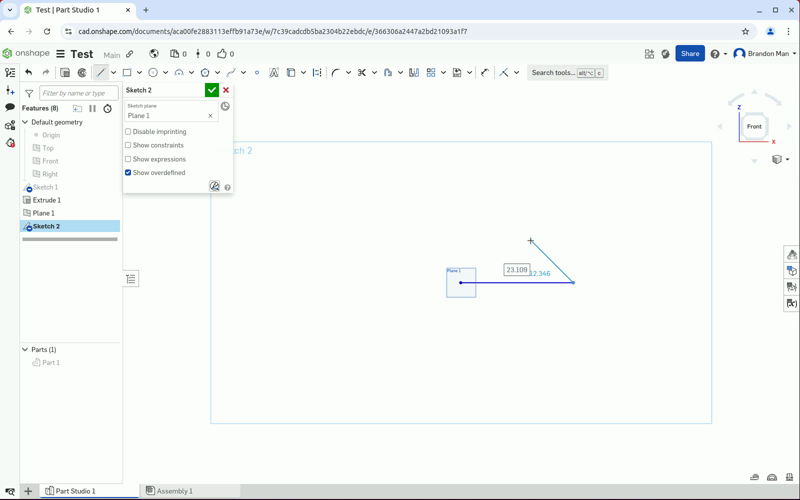
key_down(shift)
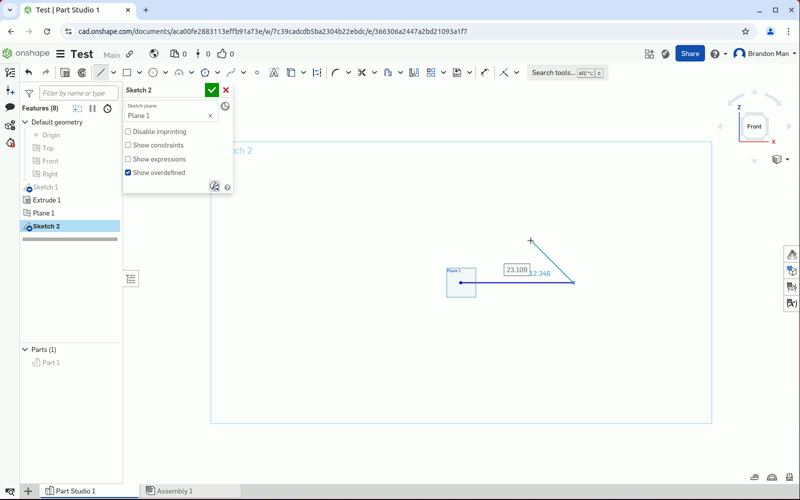
mouse_move(560, 240)
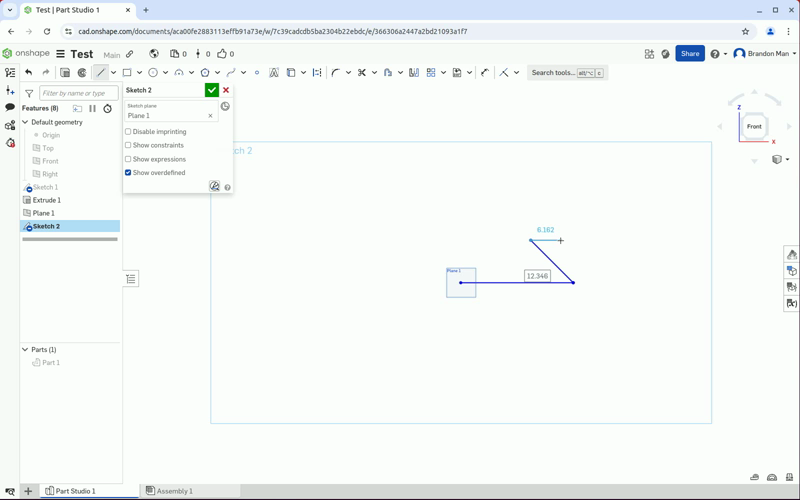
mouse_move(503, 213)
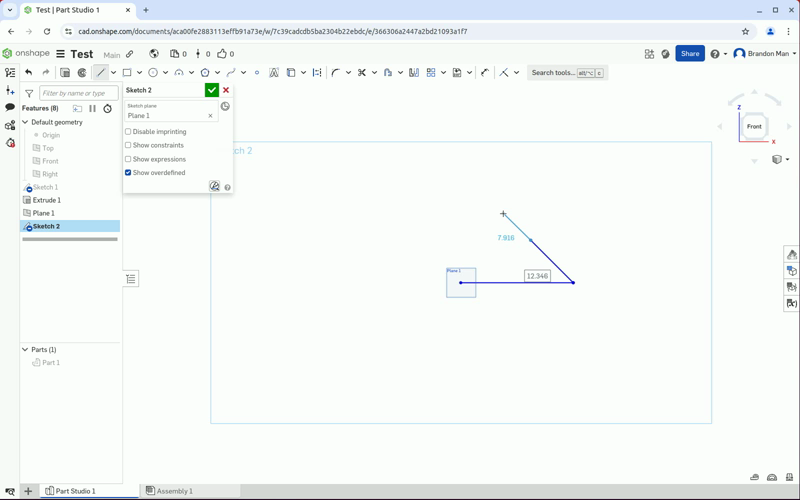
click(503, 213)
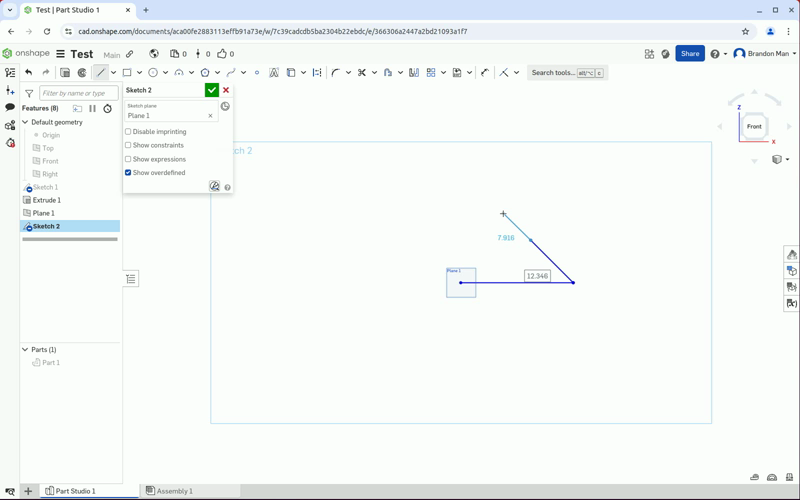
key_up(shift)
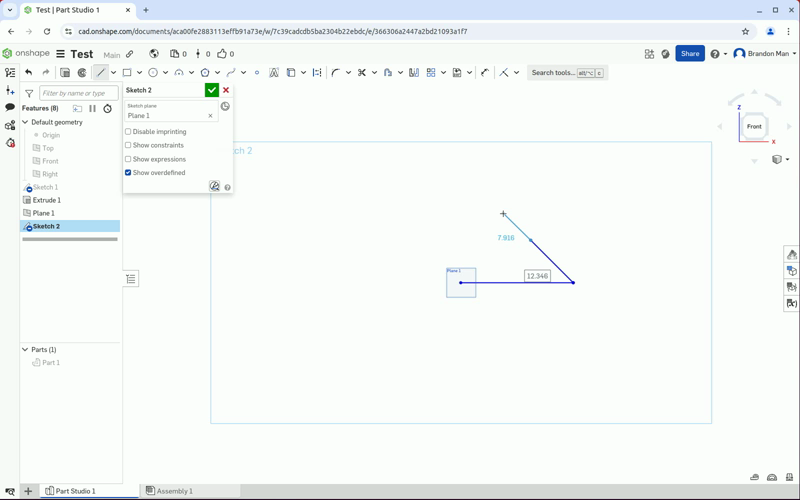
key_down(shift)
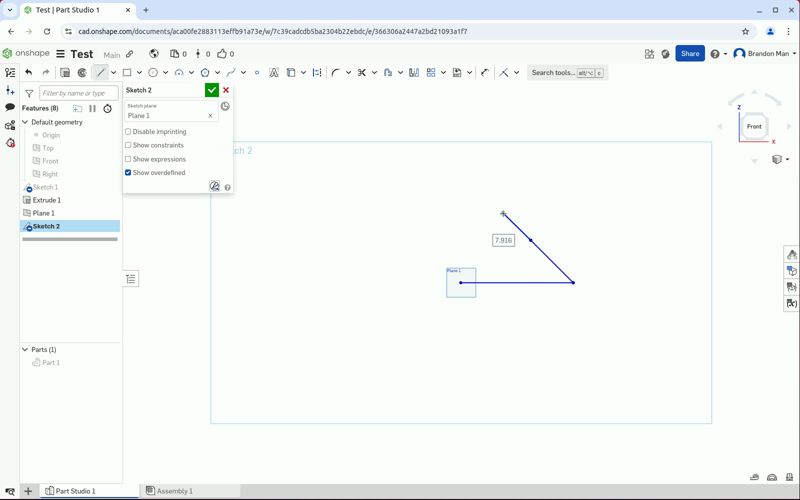
mouse_move(533, 213)
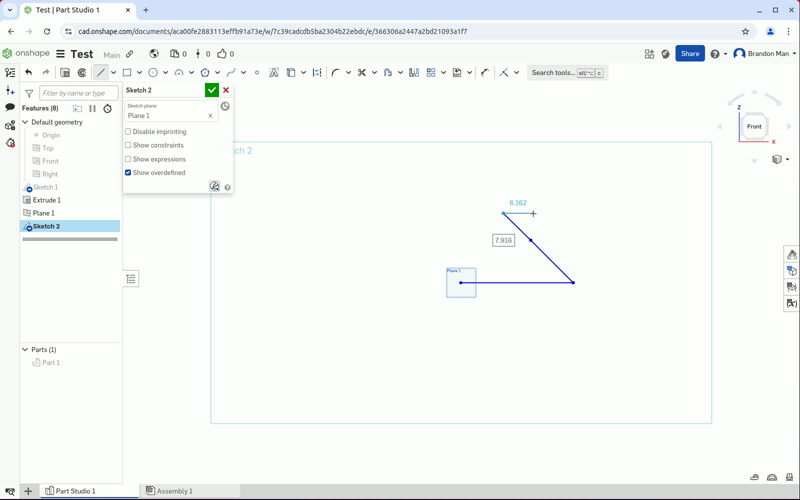
mouse_move(460, 213)
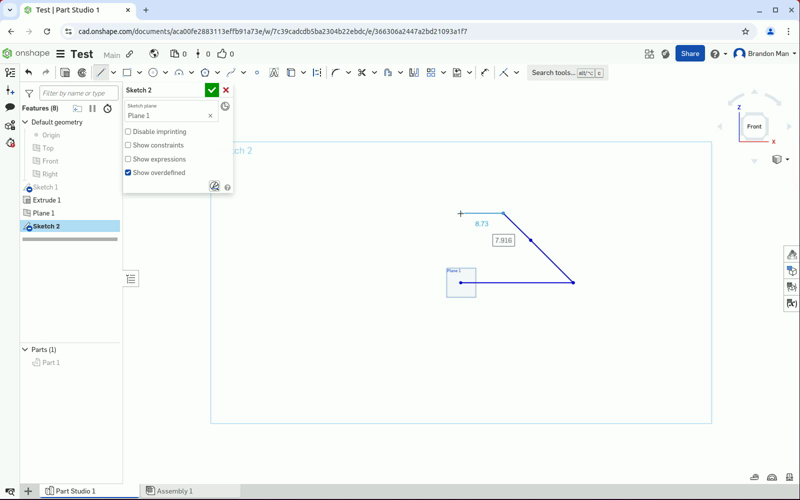
click(460, 213)
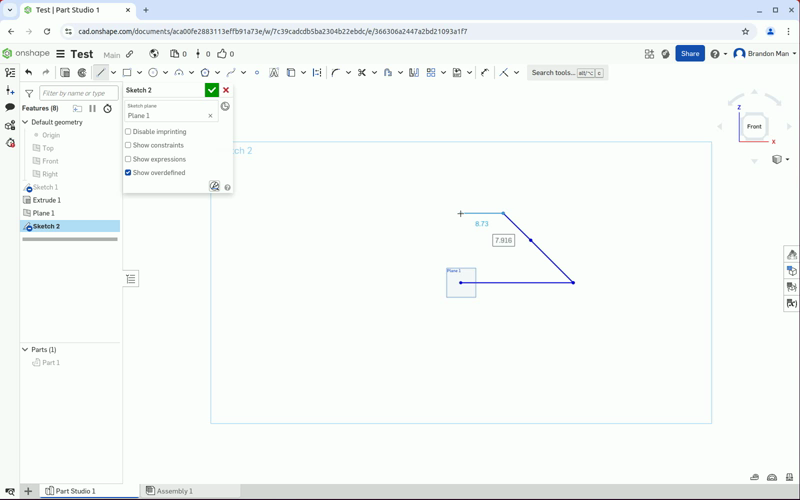
key_up(shift)
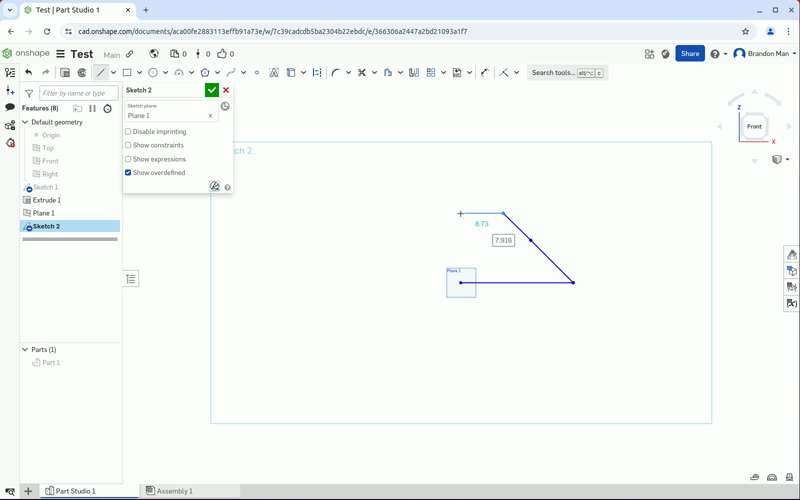
key_down(shift)
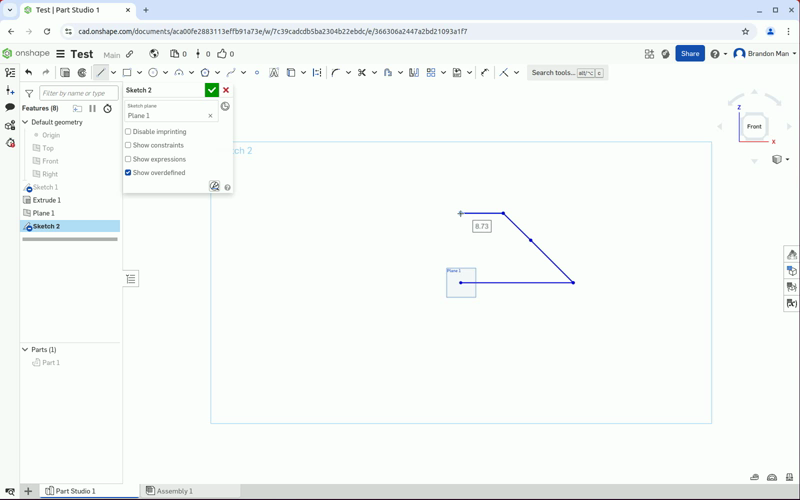
mouse_move(460, 282)
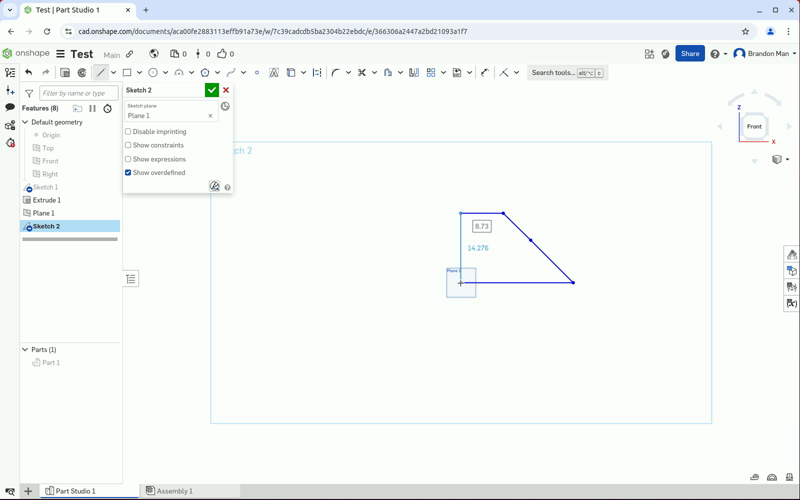
key_up(shift)
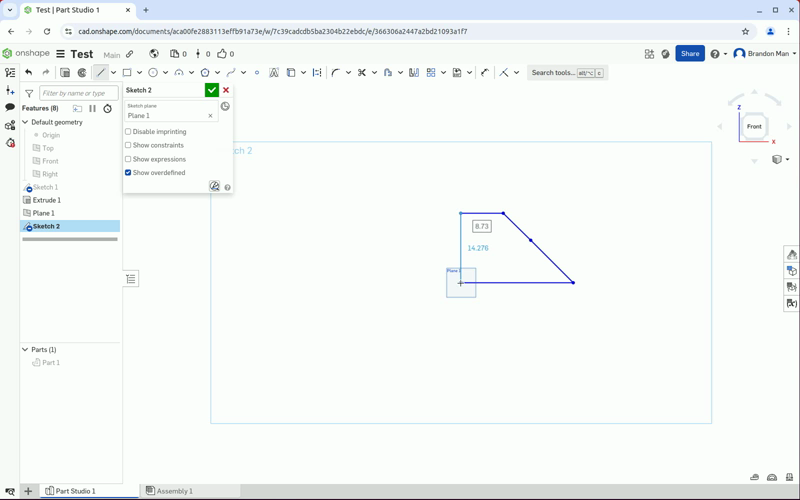
click(460, 282)
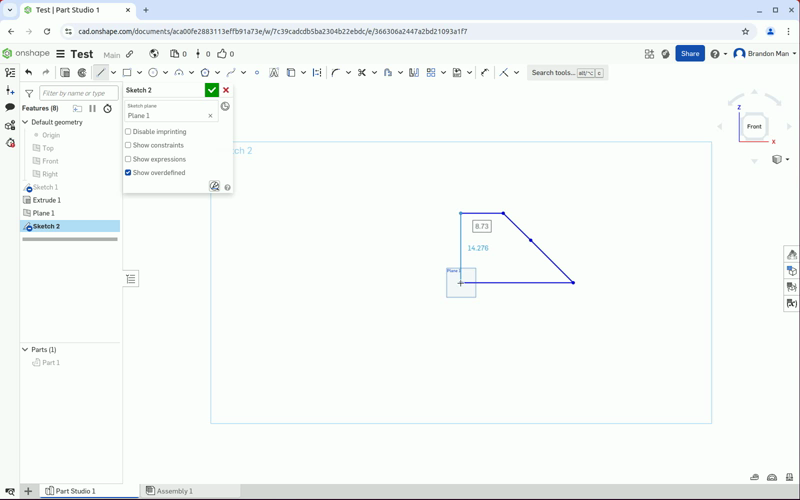
key(esc)
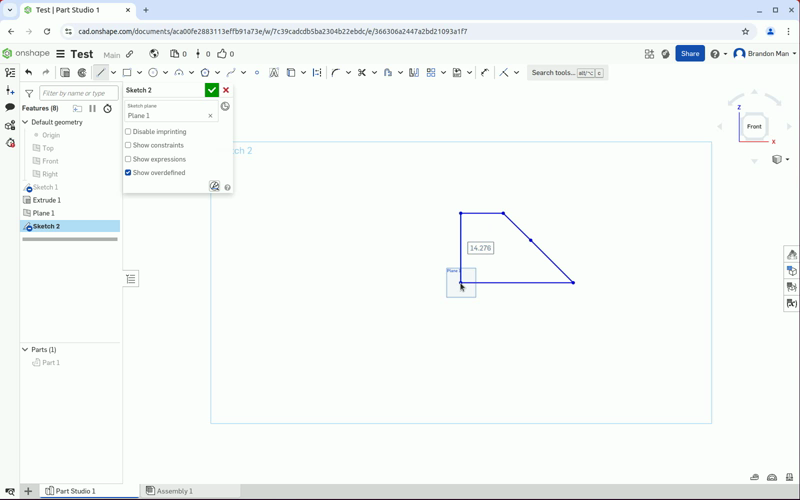
mouse_move(507, 255)
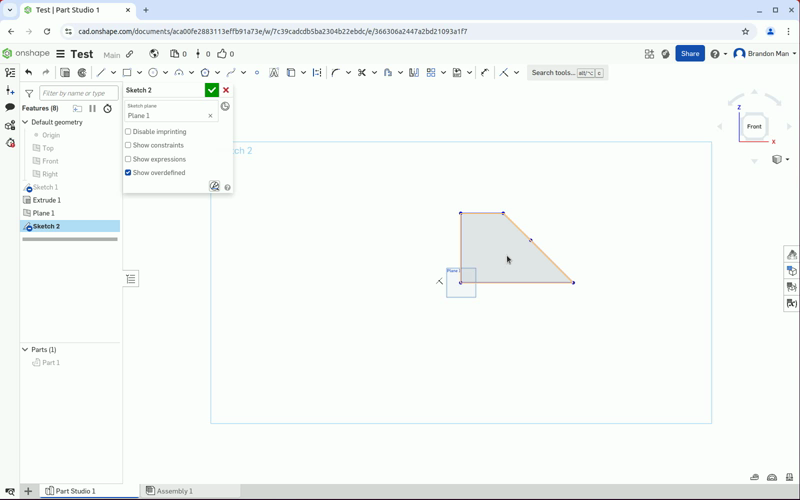
click(507, 255)
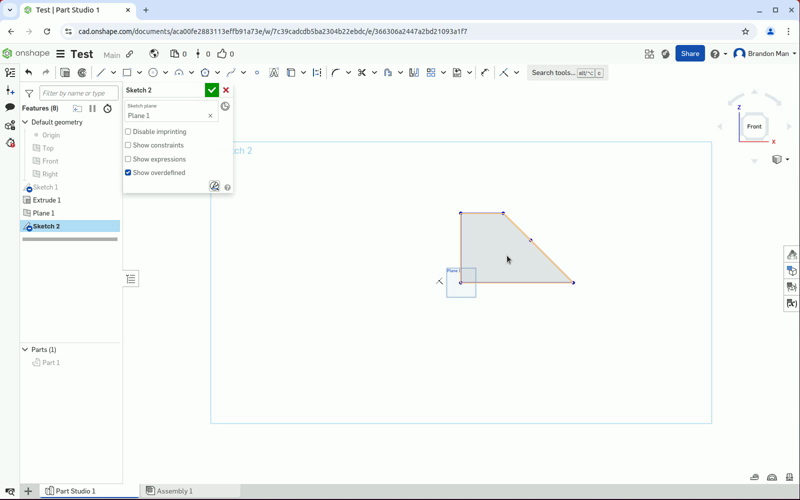
mouse_move(73, 352)
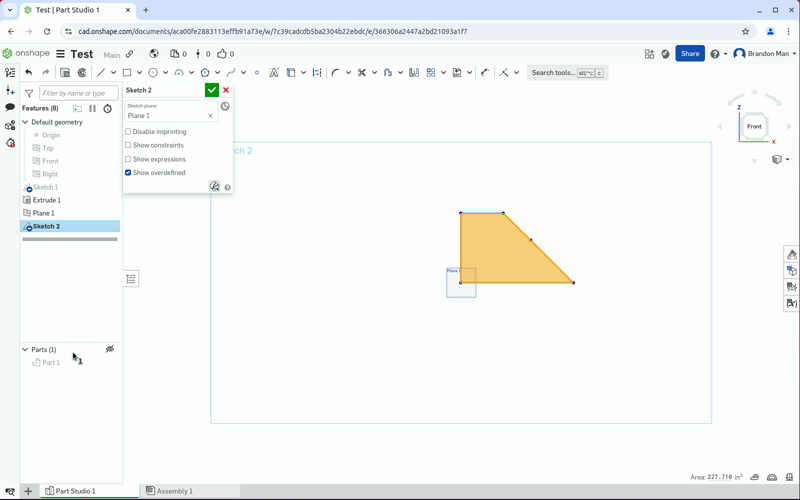
key(shift+y)
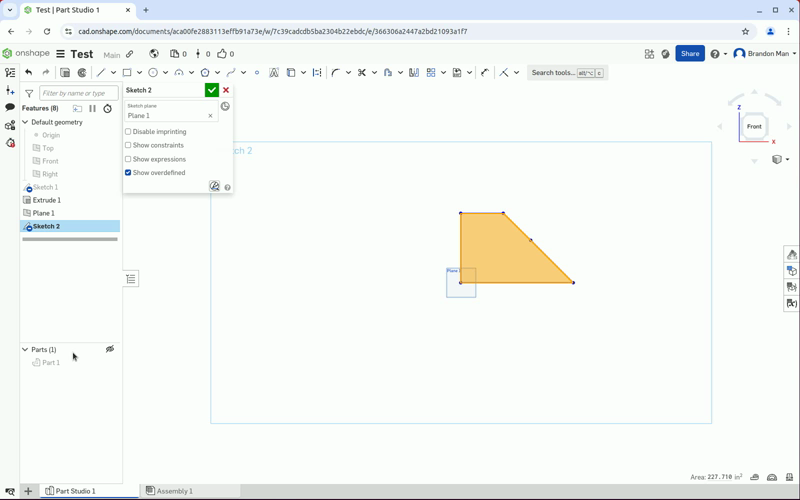
key(shift+e)
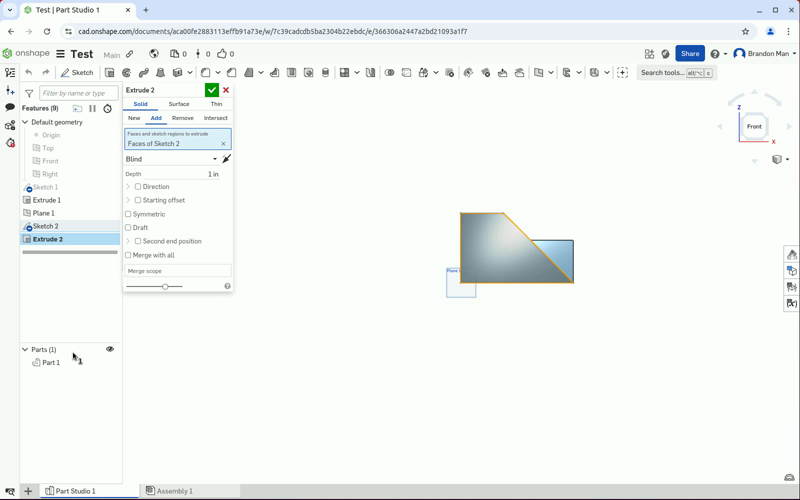
mouse_move(143, 106)
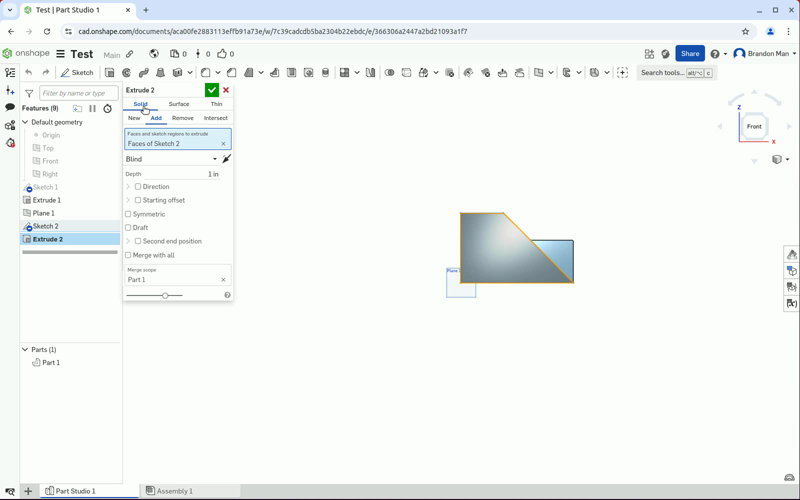
click(143, 106)
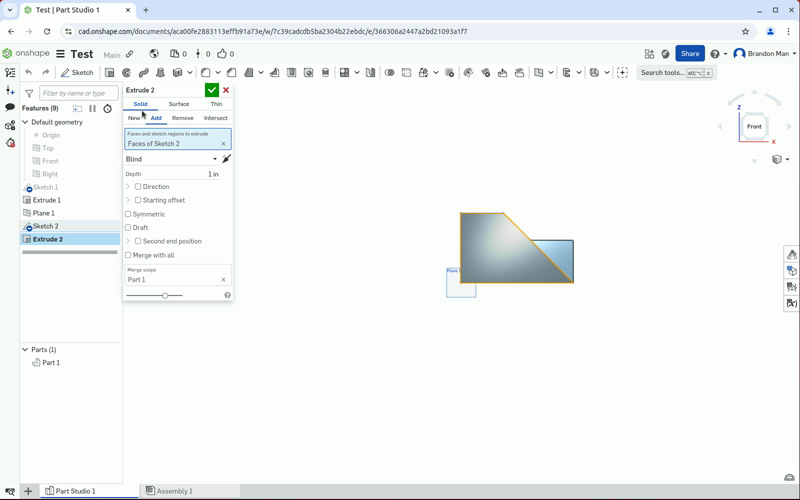
mouse_move(137, 120)
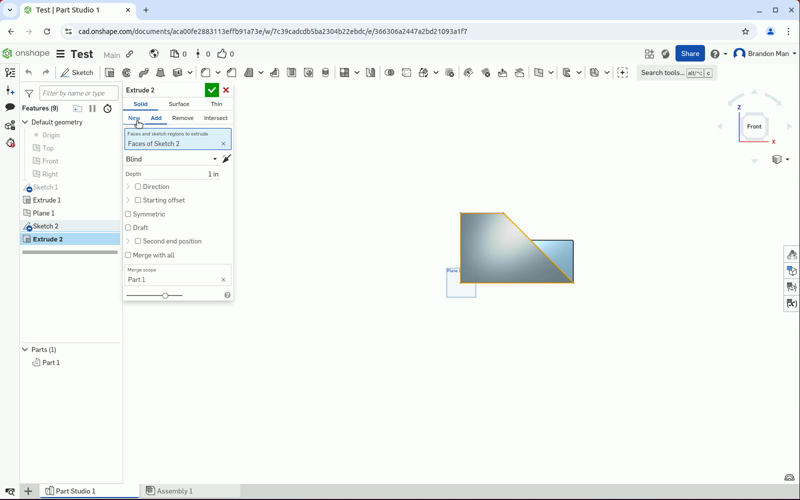
click(137, 120)
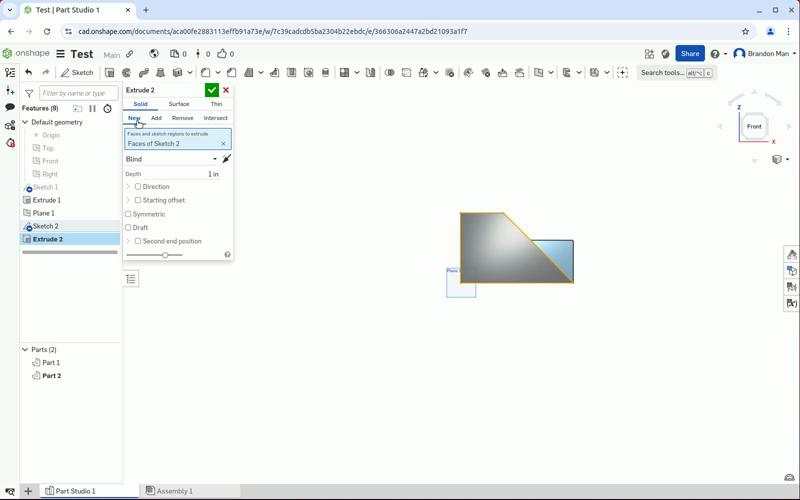
key(tab, 4)
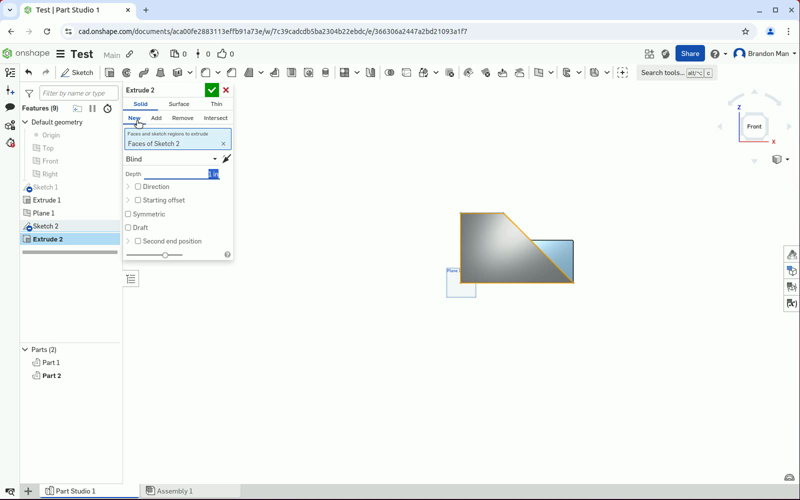
text(11.554)
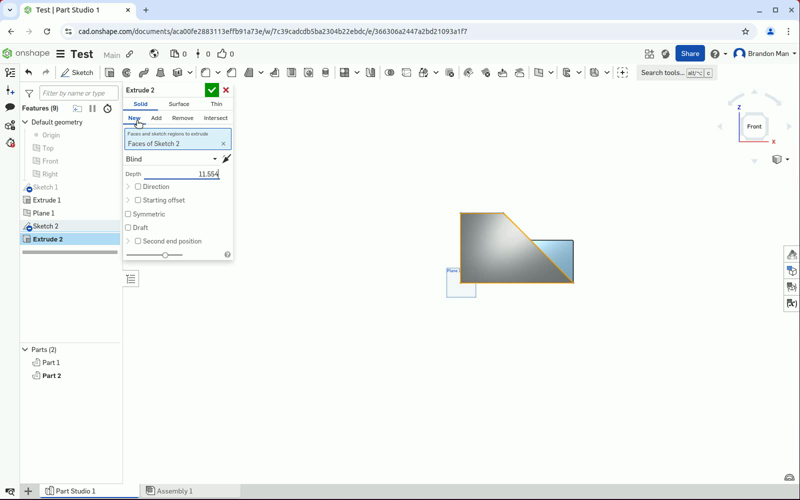
key(enter)
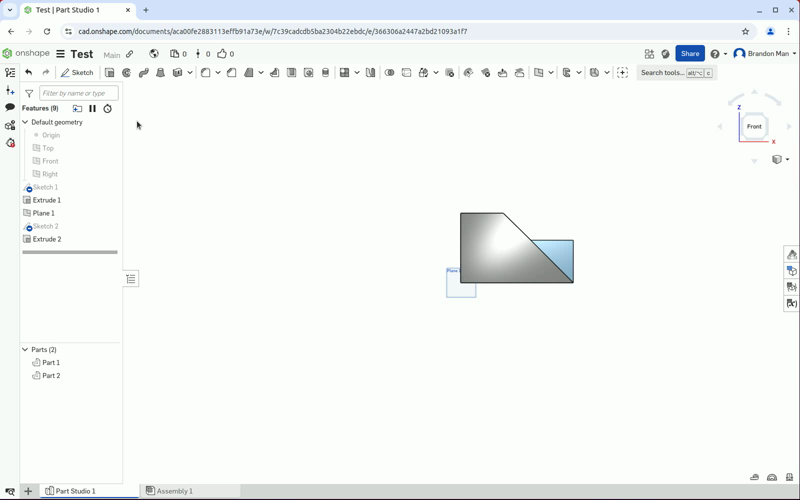
key(shift+h)
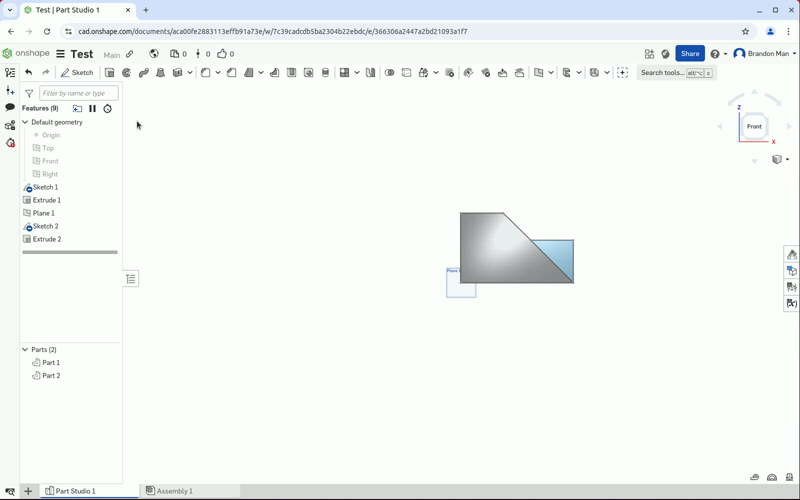
key(shift+h)
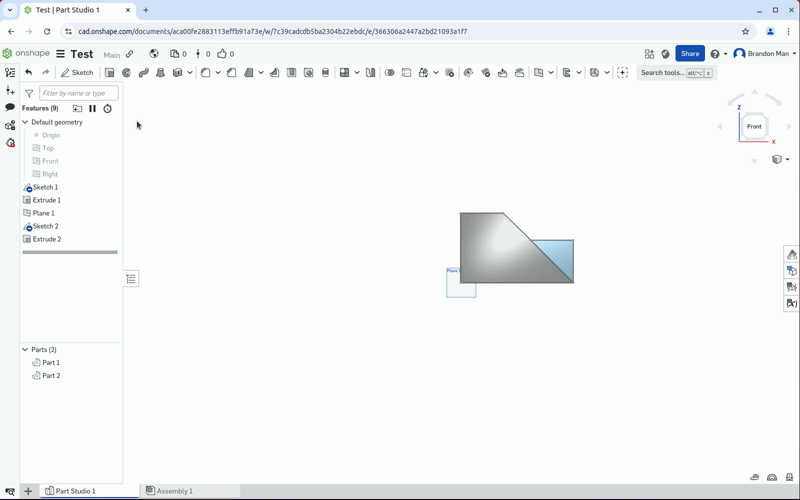
key(shift+7)
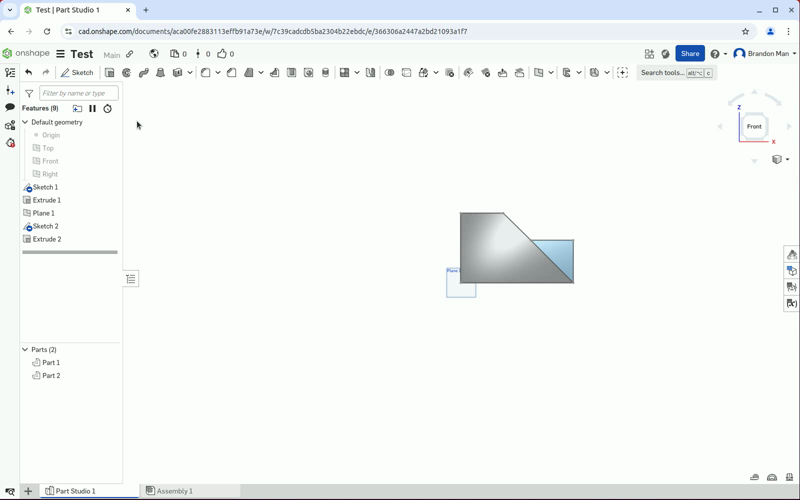
key(left, 2)
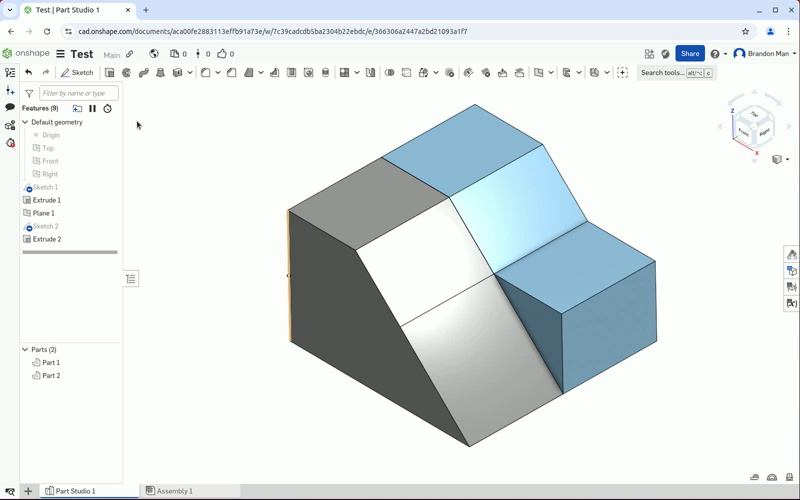
key(down, 2)
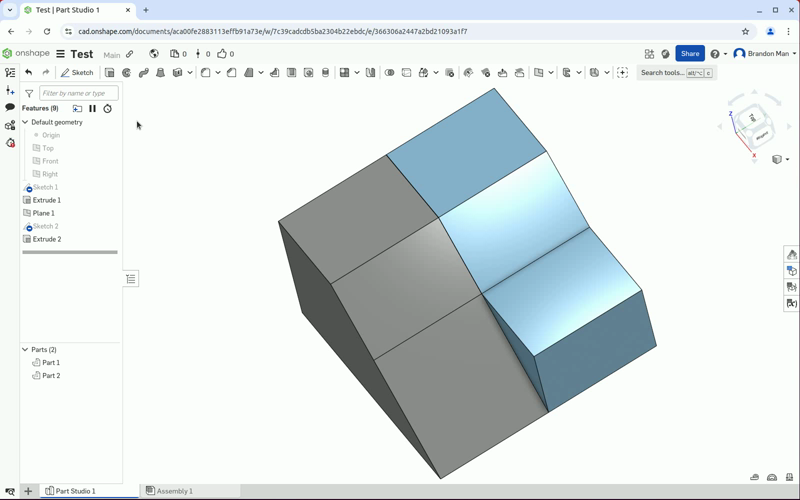
key(up, 2)
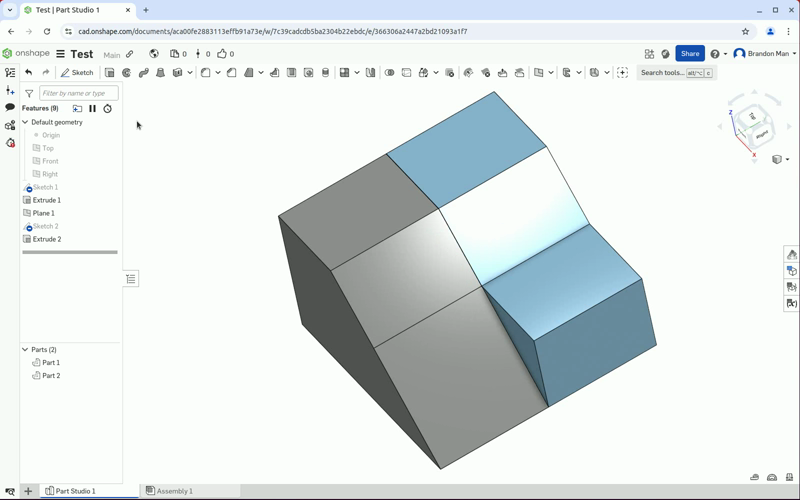
key(right, 2)
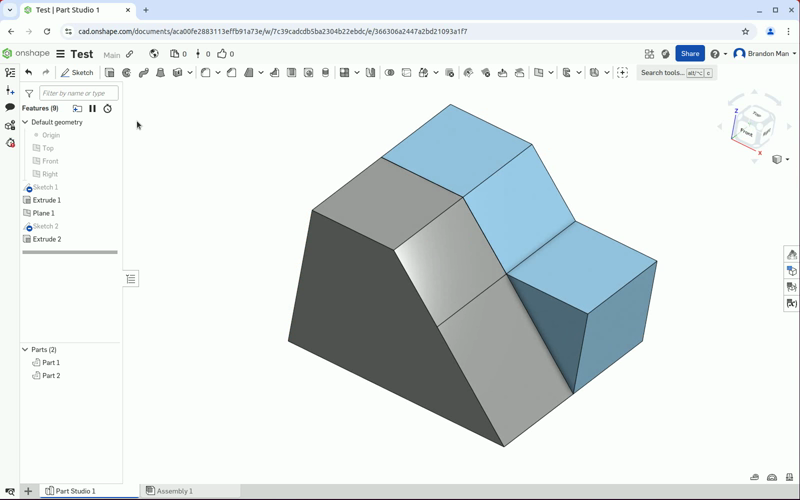
mouse_move(73, 189)
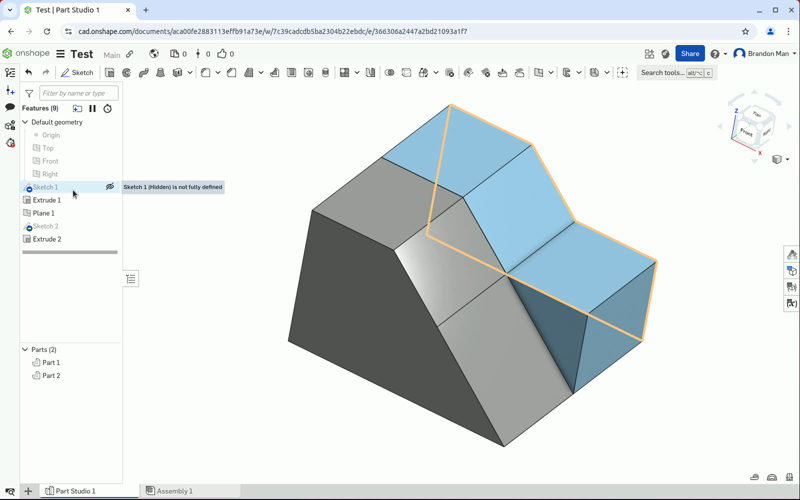
click(73, 189)